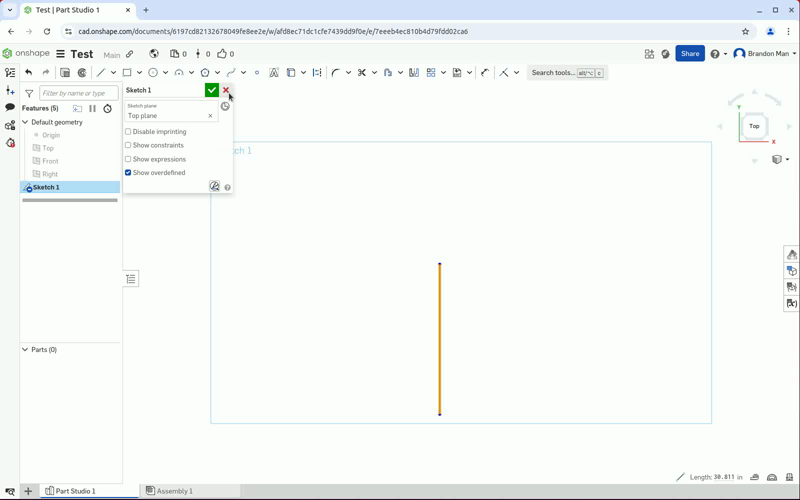
key(shift+h)
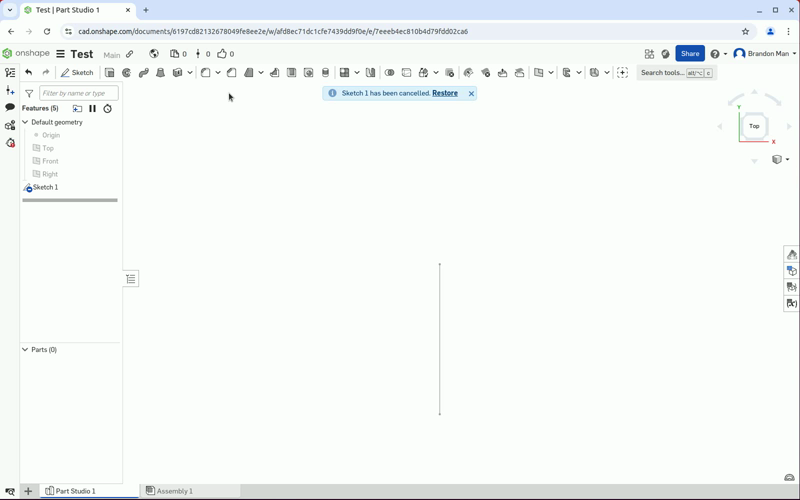
mouse_move(73, 352)
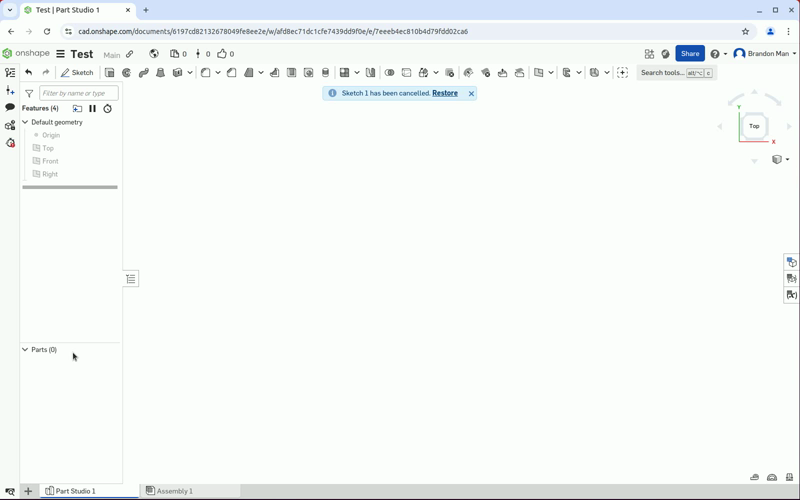
key(y)
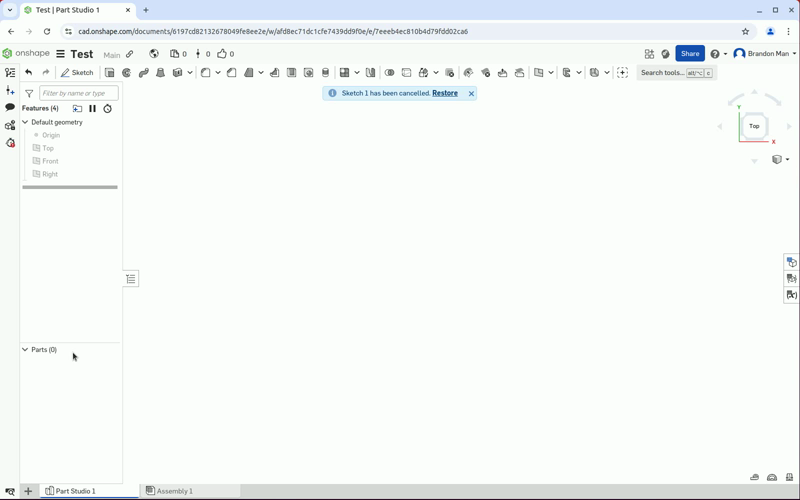
key(shift+p)
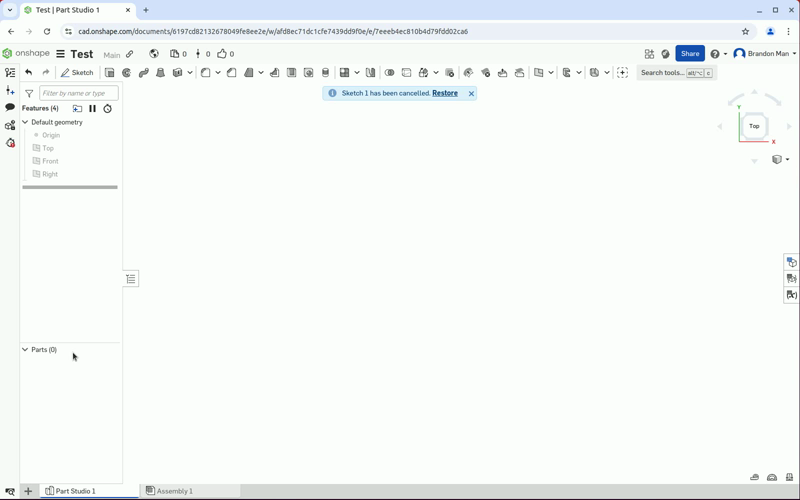
key(space)
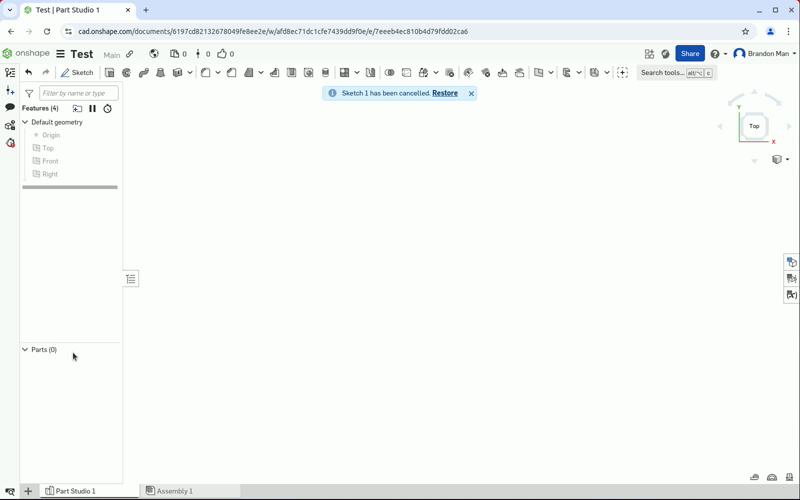
key_down(shift)
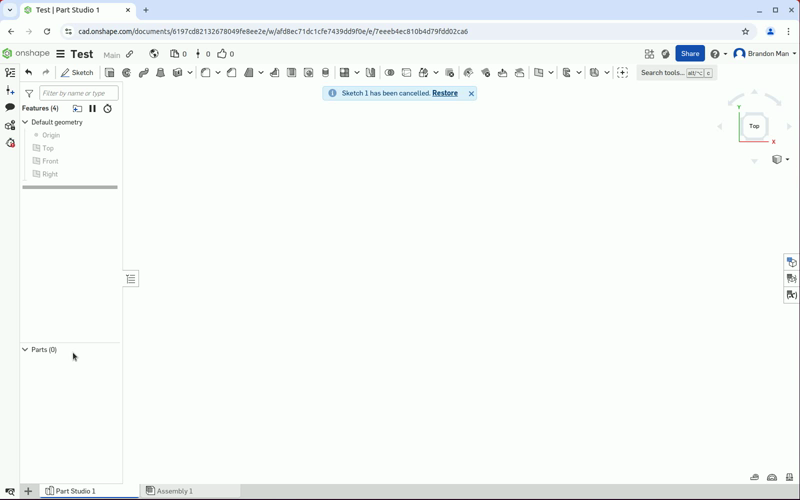
key(up)
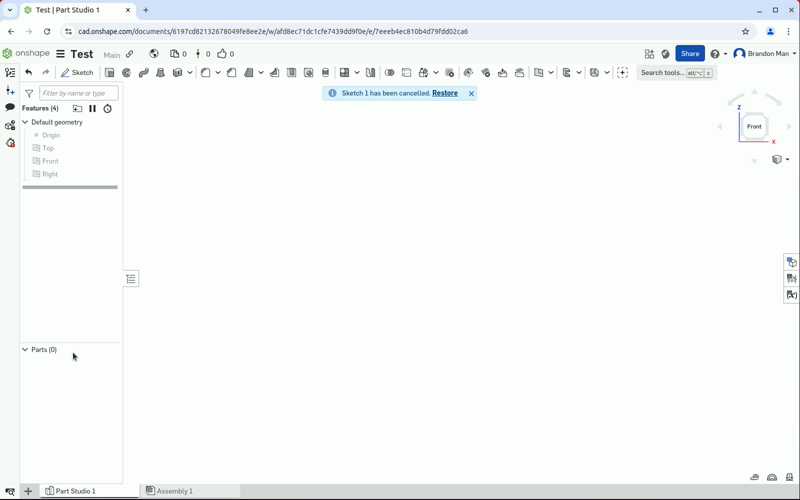
key_up(shift)
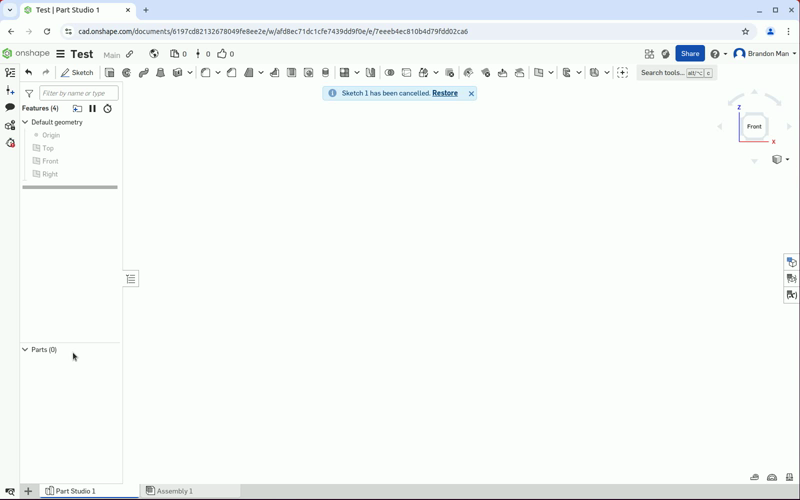
mouse_move(73, 352)
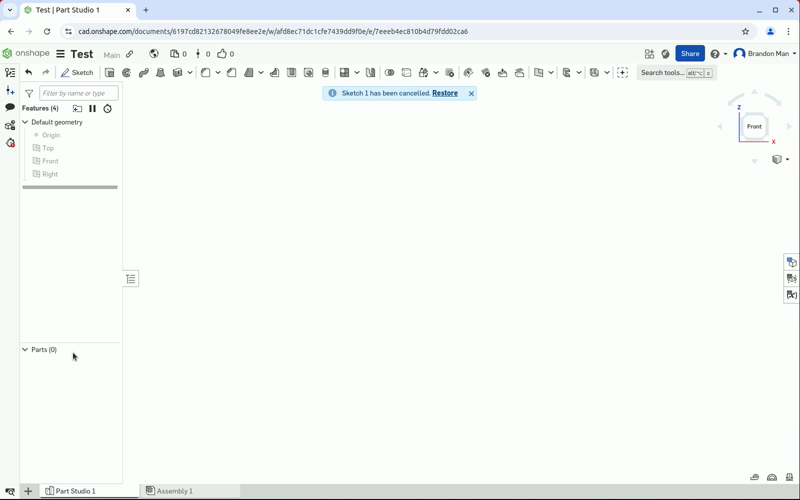
key(shift+y)
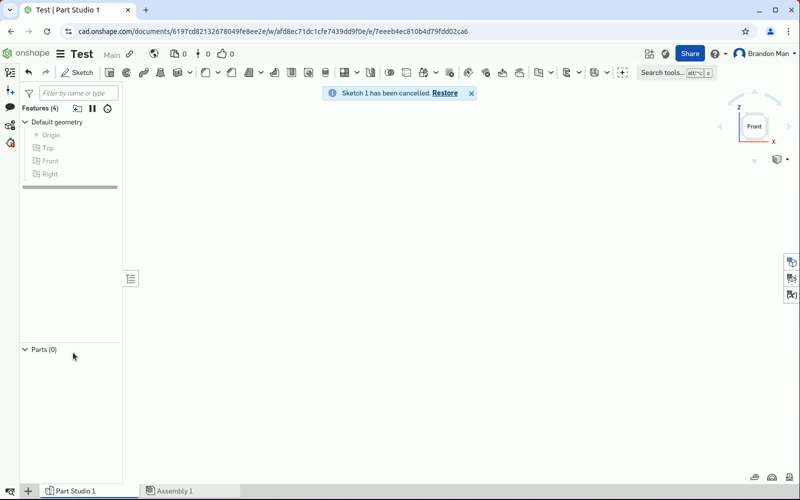
key(shift+s)
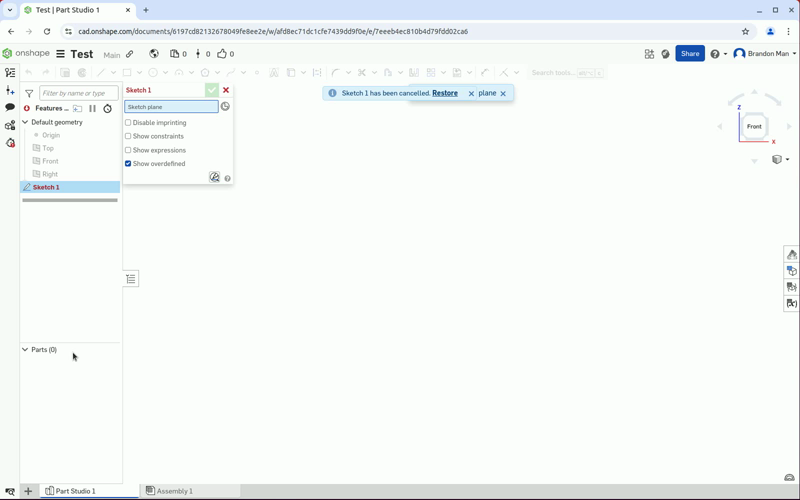
mouse_move(73, 163)
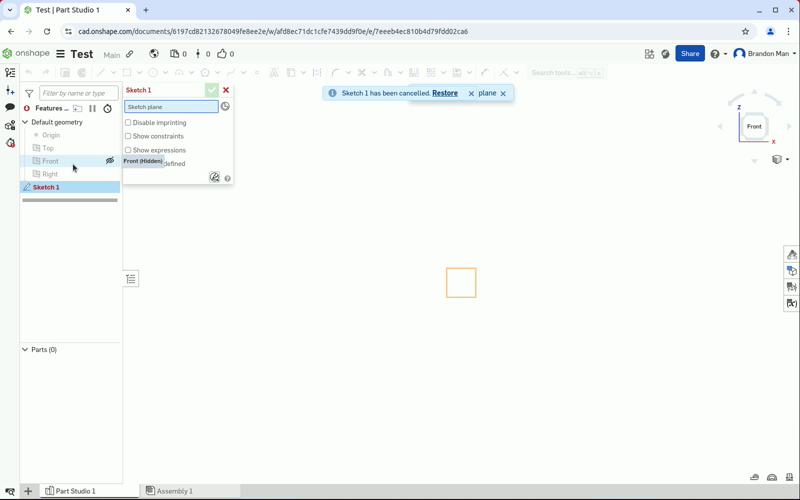
click(73, 163)
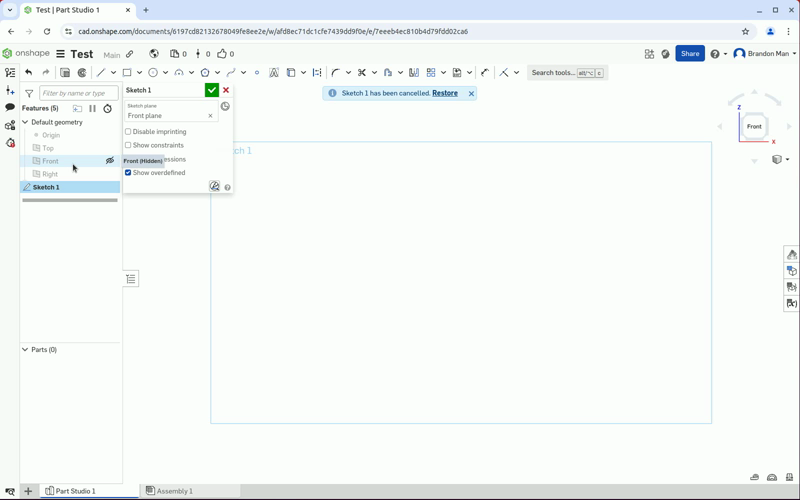
mouse_move(73, 352)
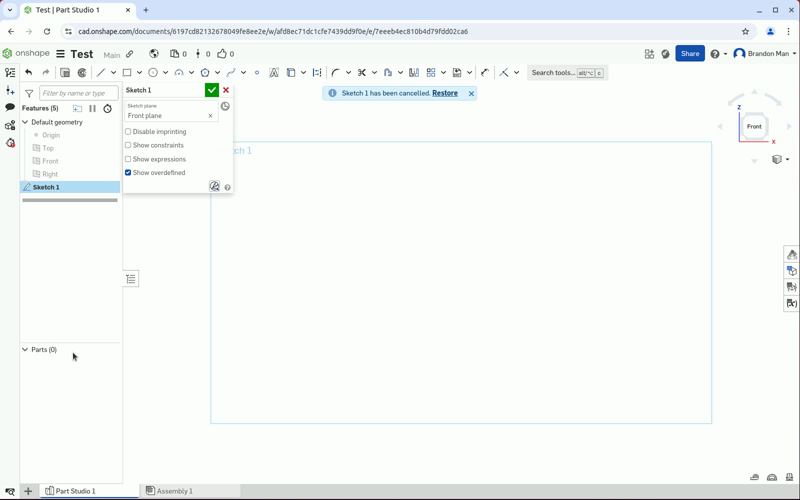
key(y)
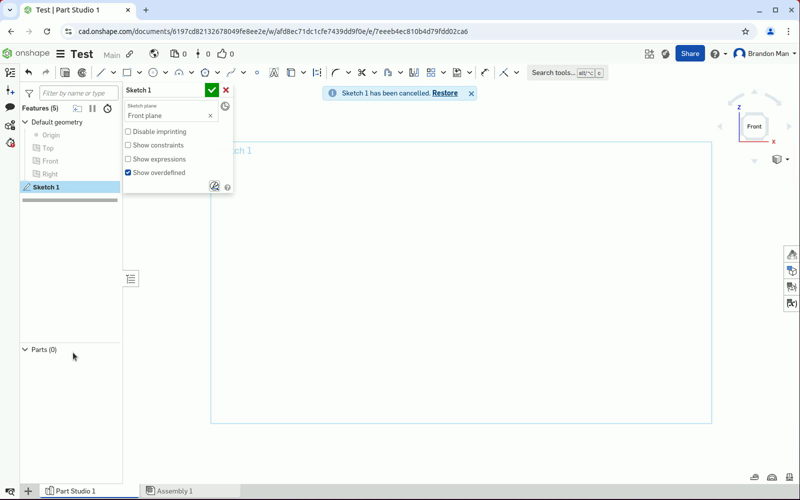
key(c)
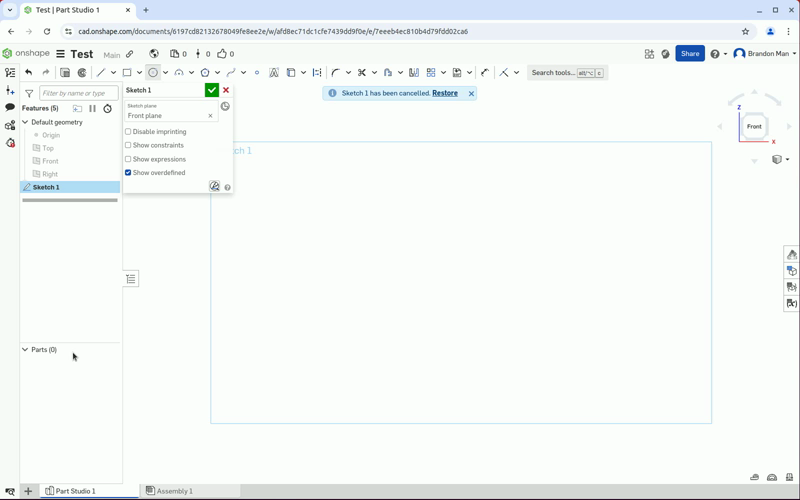
key_down(shift)
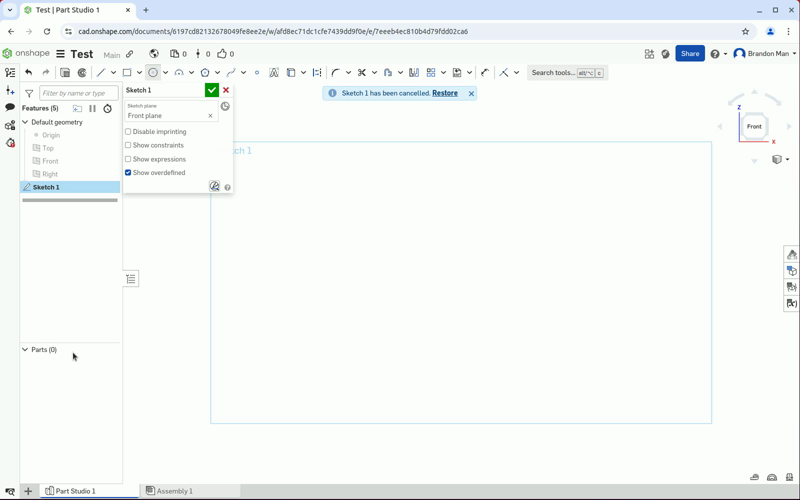
mouse_move(460, 282)
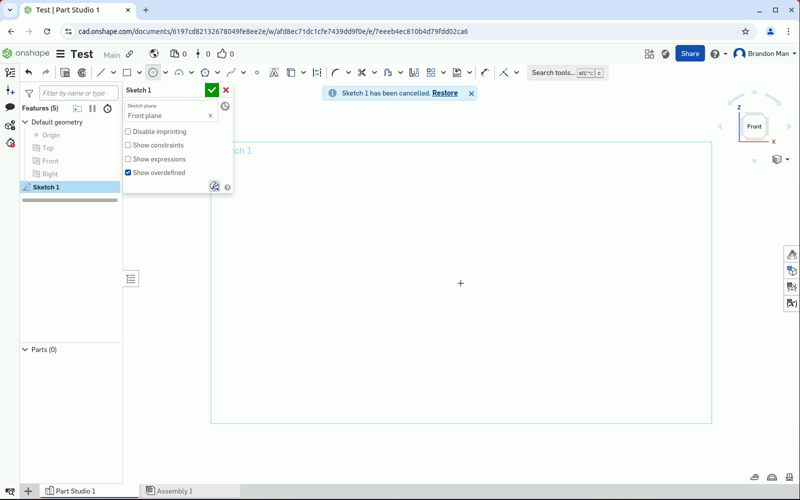
click(460, 282)
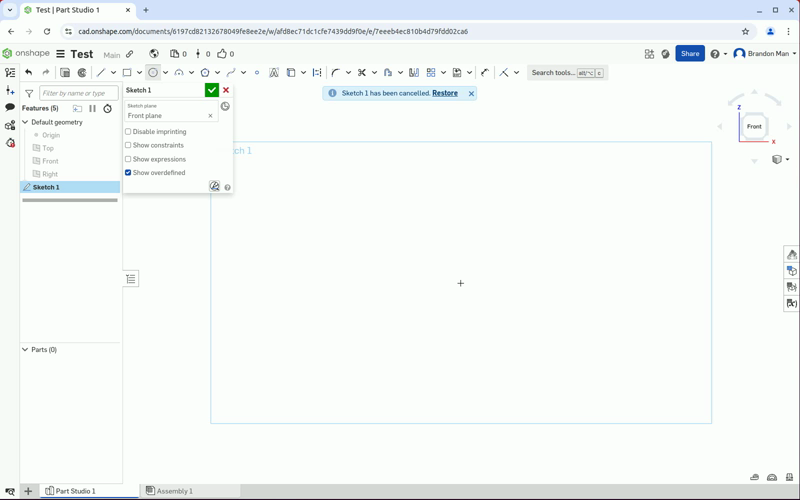
key_up(shift)
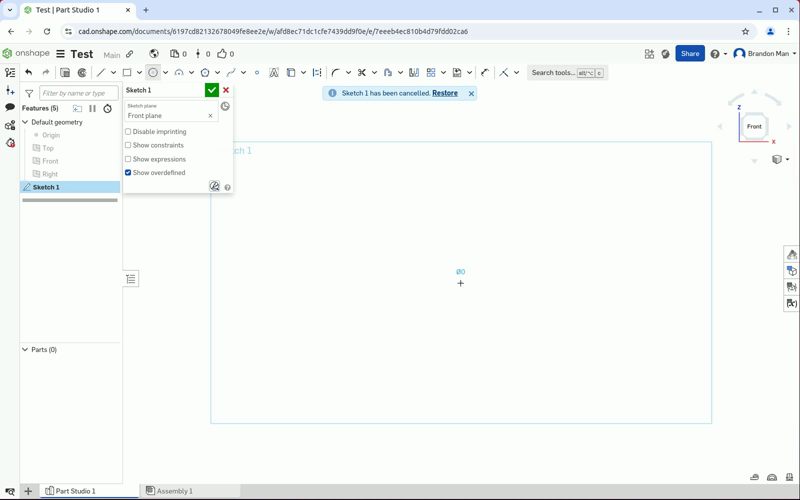
mouse_move(505, 282)
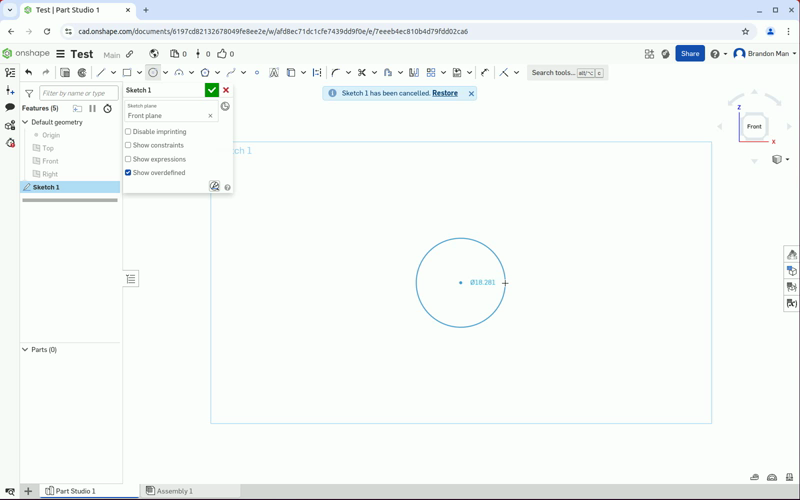
click(505, 282)
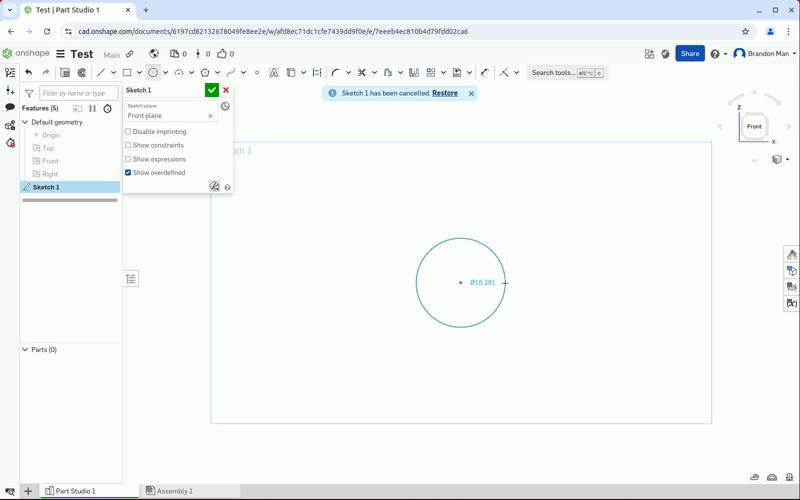
key(esc)
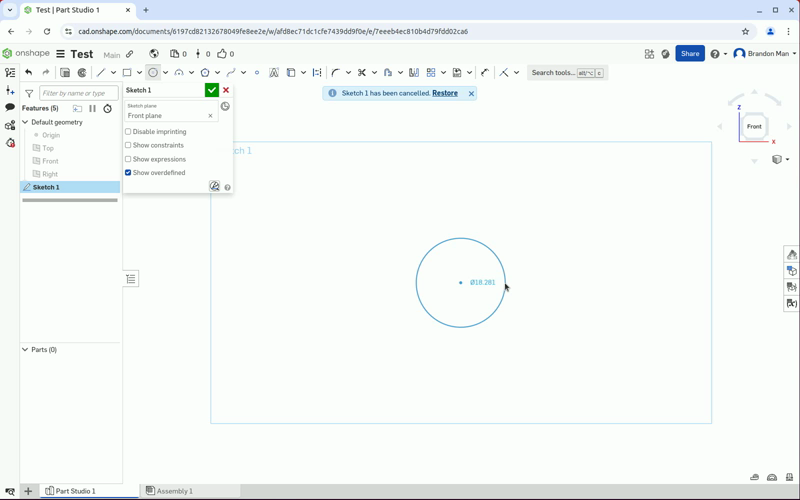
key(c)
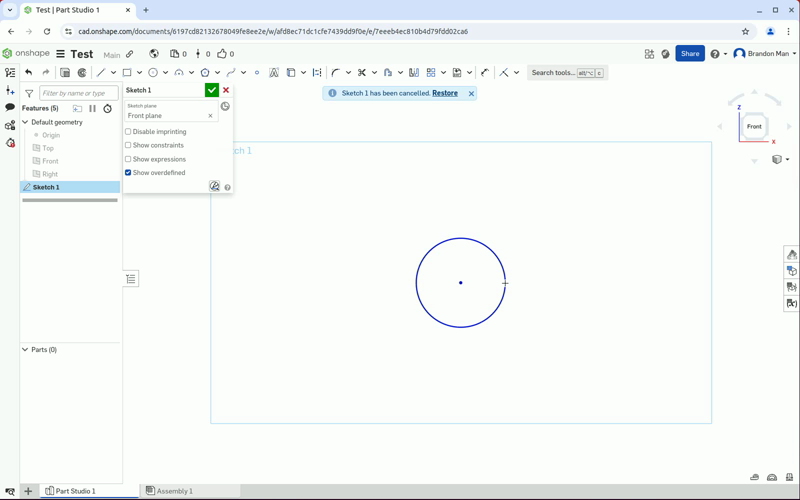
key_down(shift)
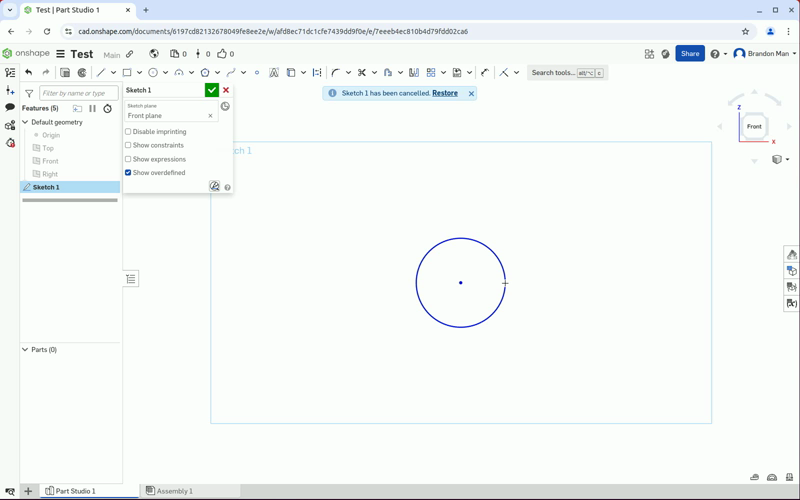
mouse_move(460, 282)
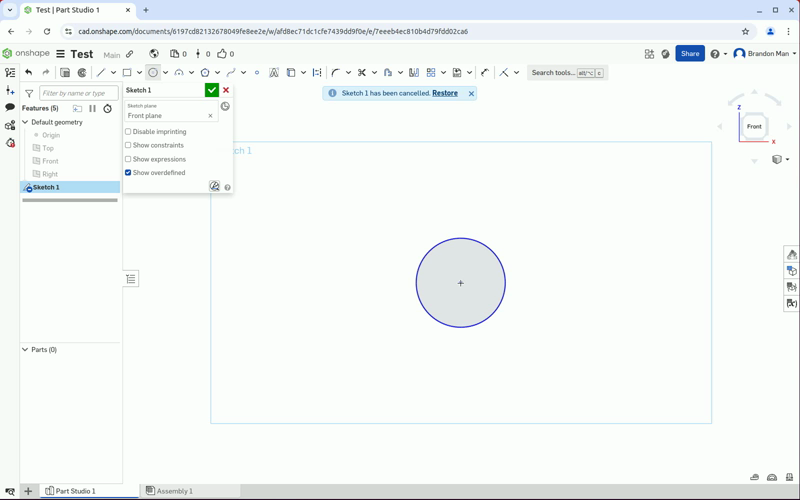
click(460, 282)
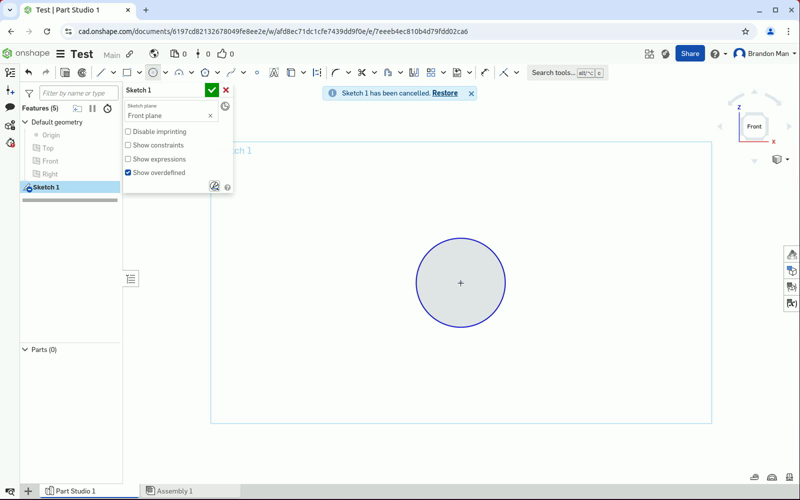
key_up(shift)
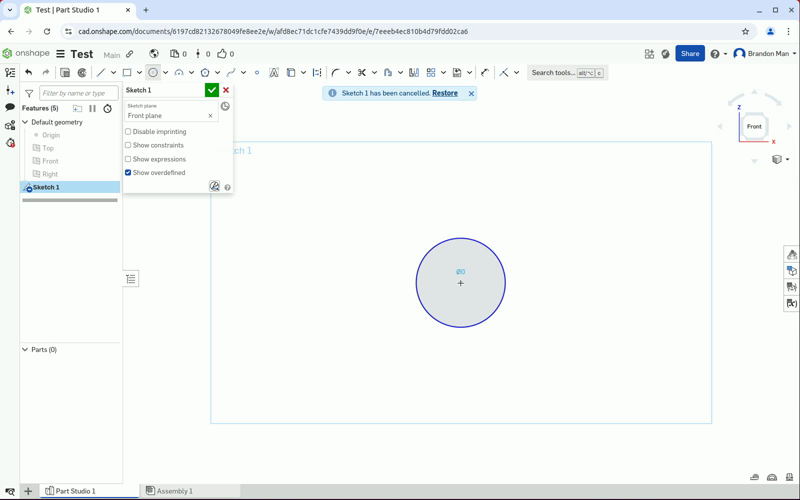
mouse_move(478, 282)
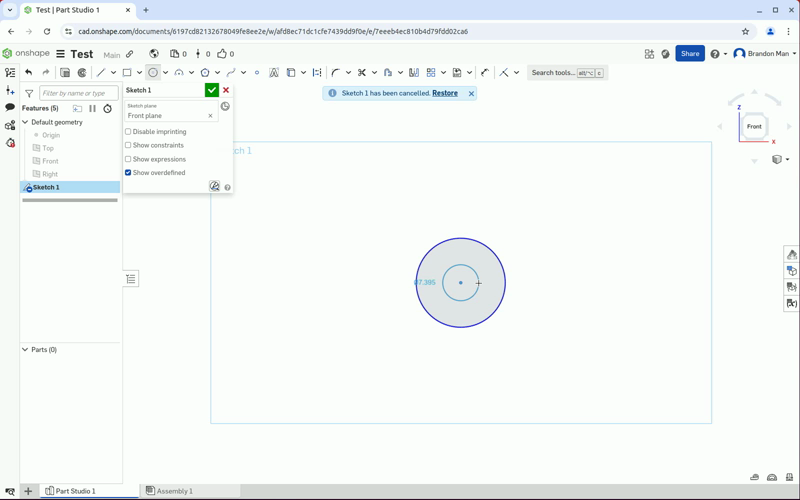
click(478, 282)
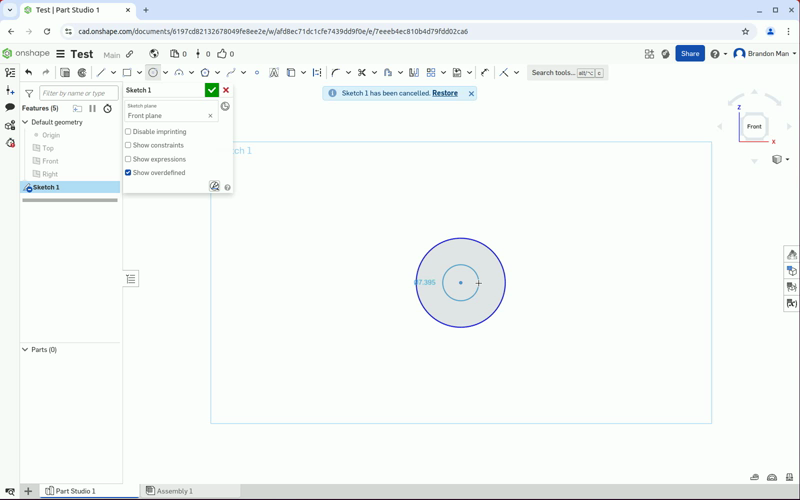
key(esc)
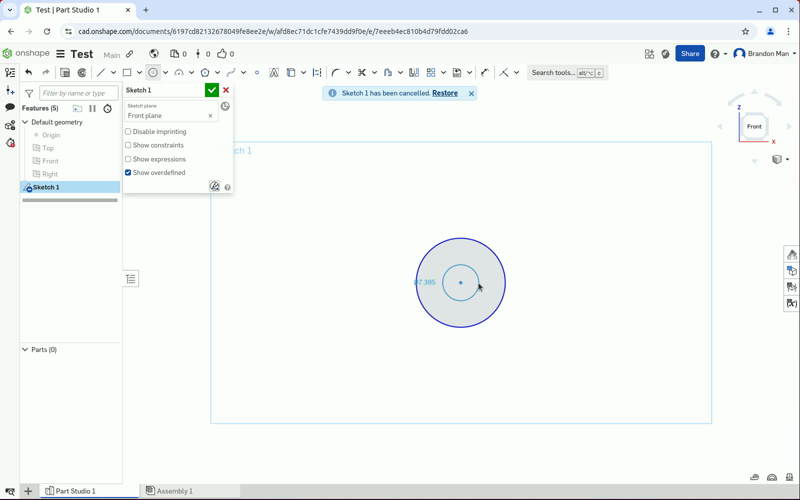
mouse_move(431, 293)
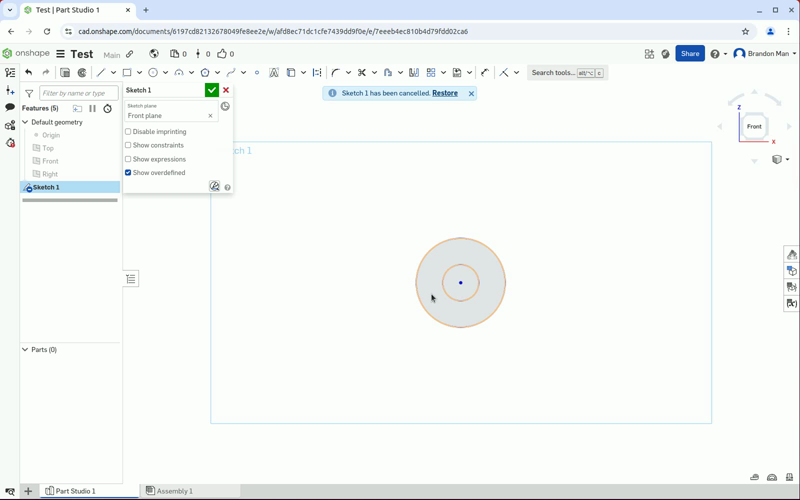
click(431, 293)
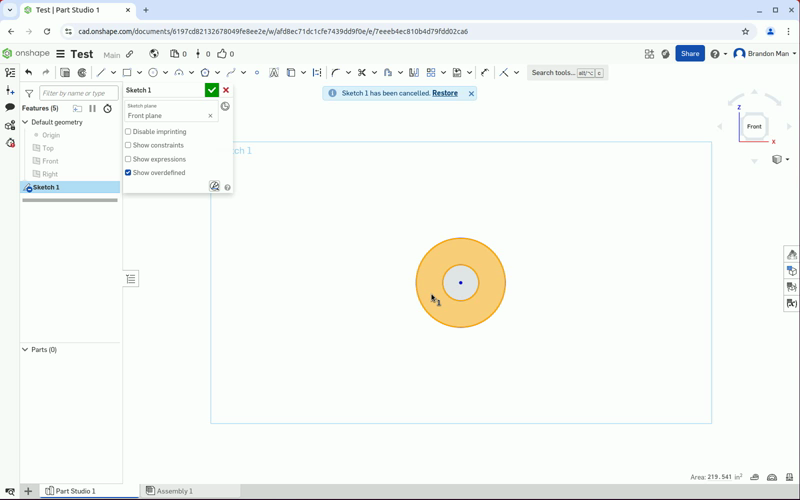
mouse_move(73, 352)
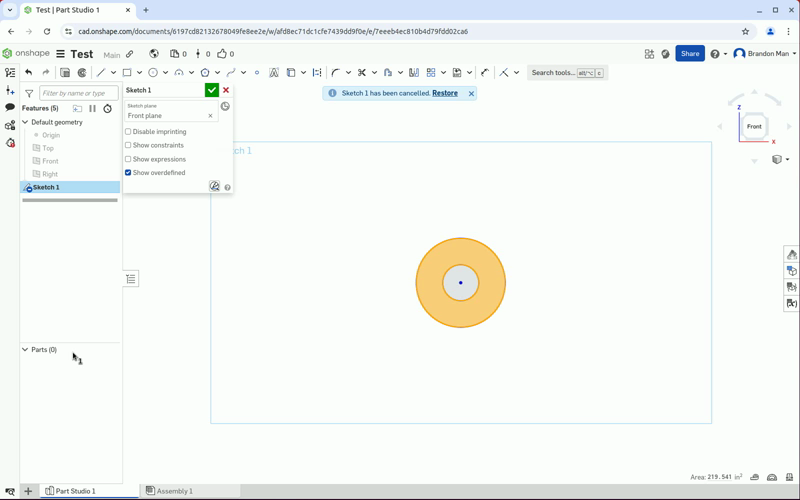
key(shift+y)
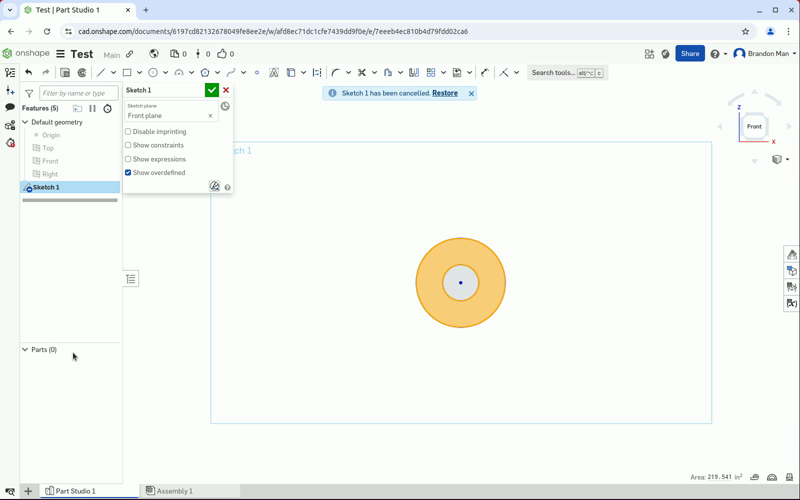
key(shift+e)
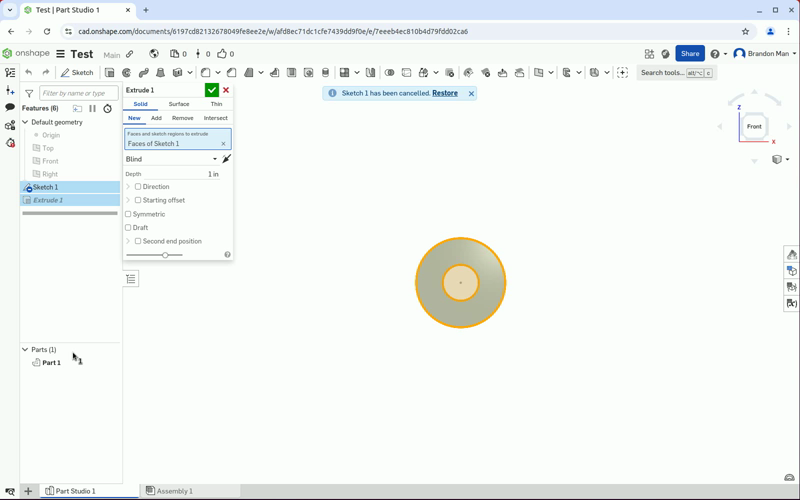
mouse_move(143, 106)
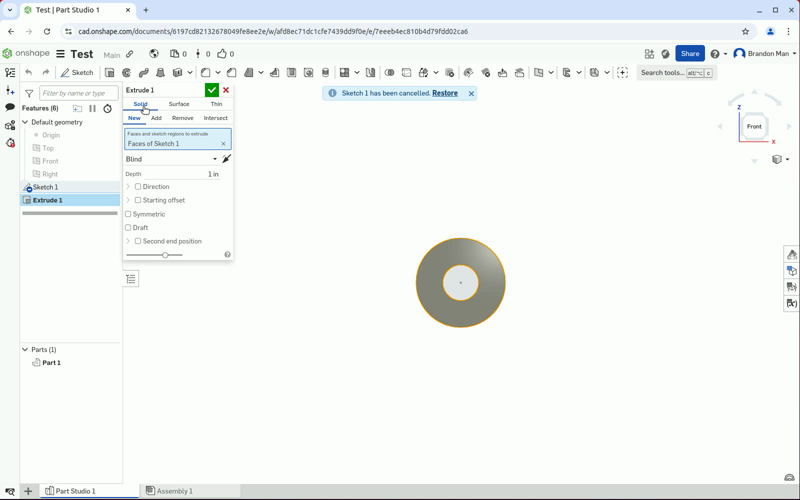
click(143, 106)
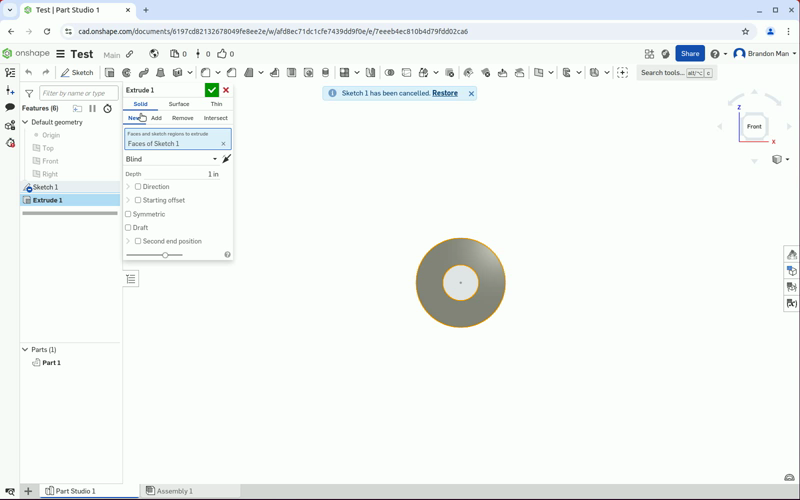
mouse_move(137, 120)
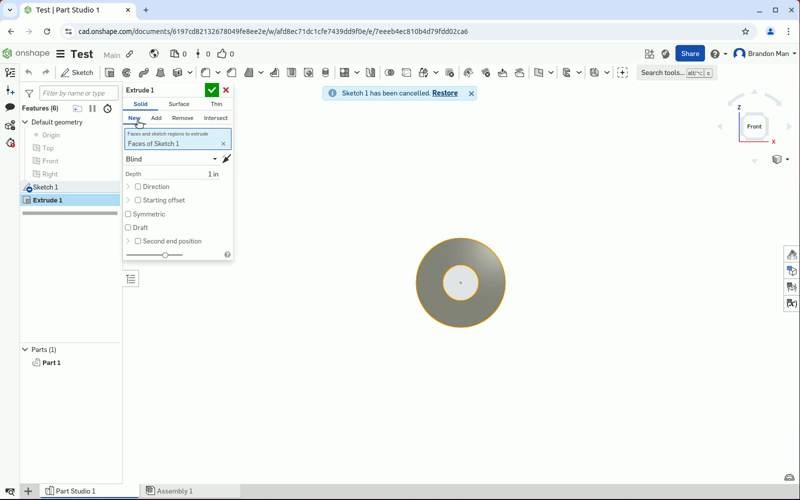
click(137, 120)
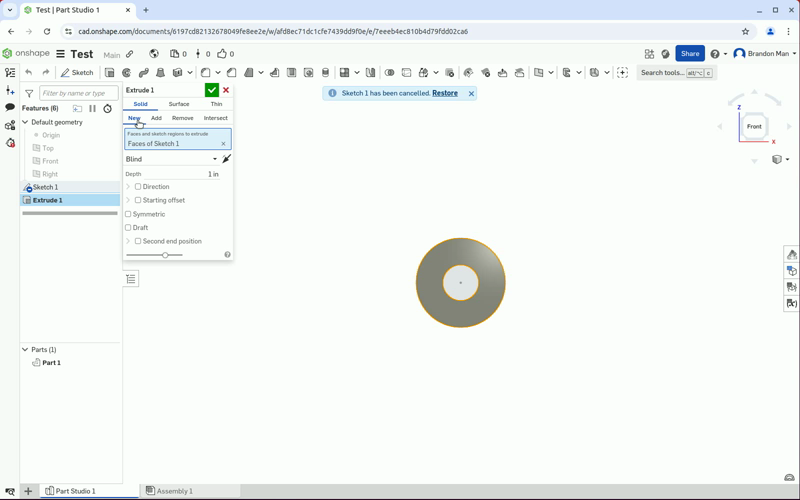
key(tab, 4)
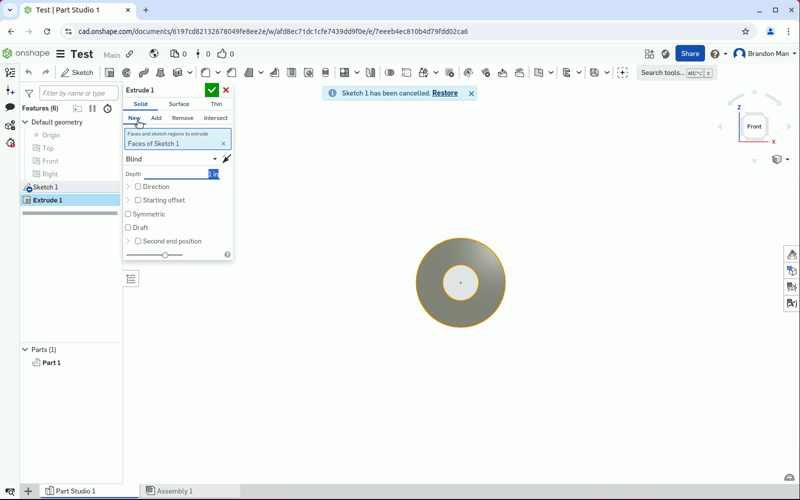
text(3.611)
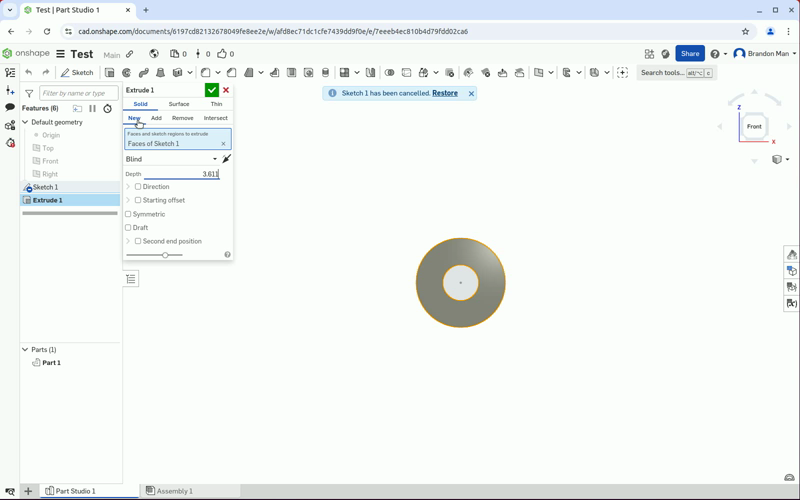
key(enter)
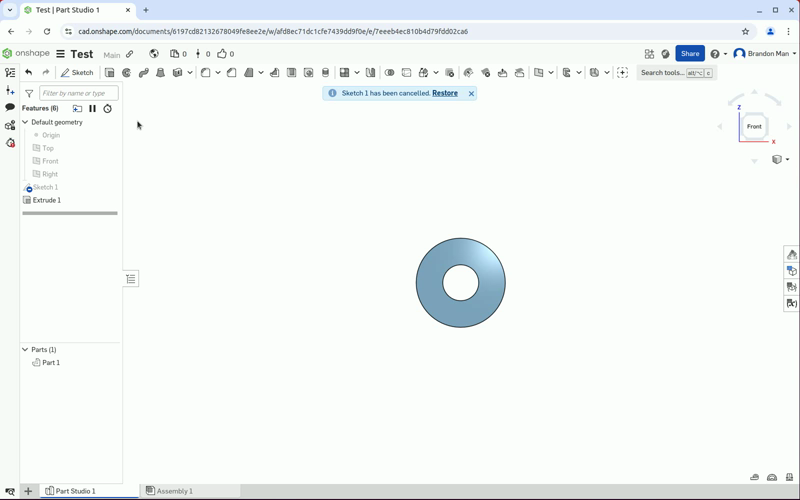
key(shift+h)
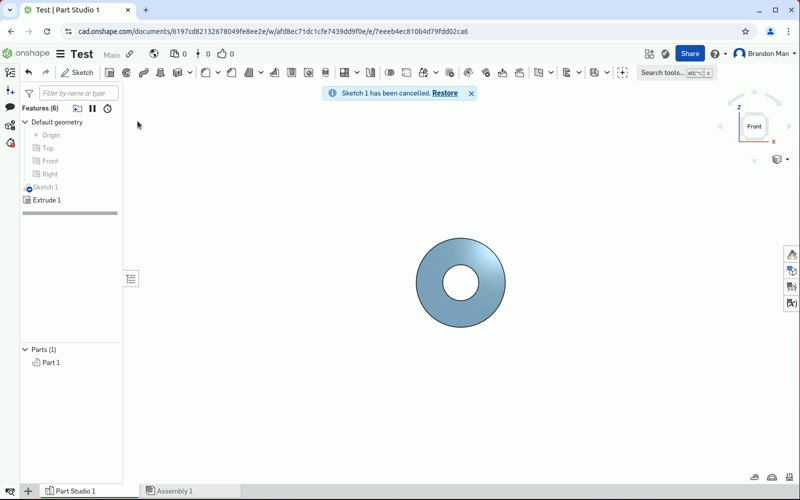
key(shift+h)
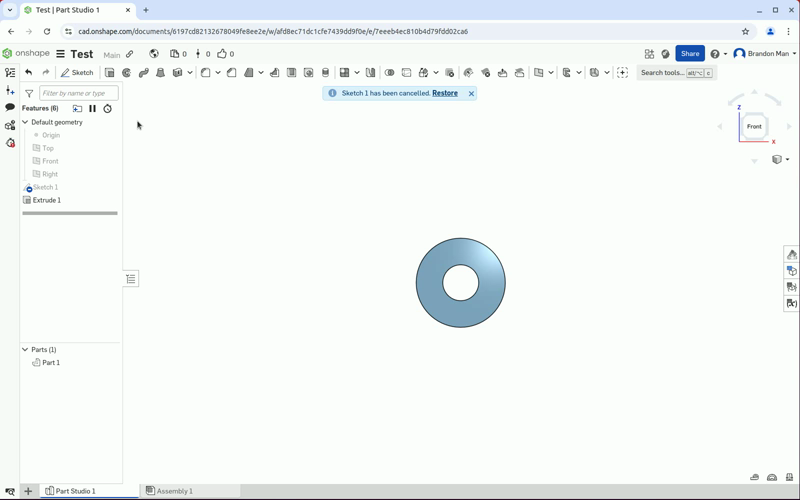
mouse_move(73, 189)
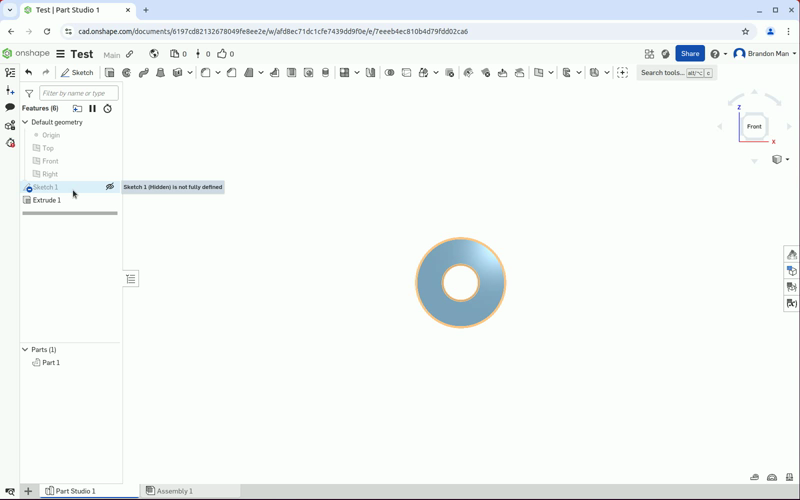
click(73, 189)
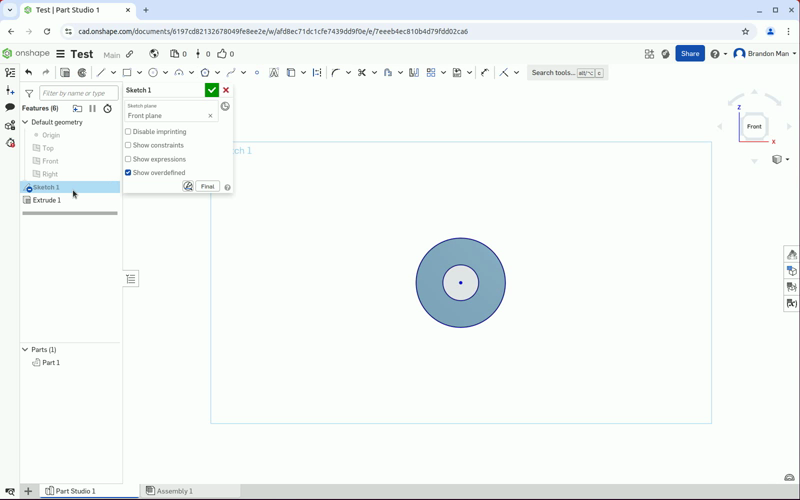
mouse_move(229, 92)
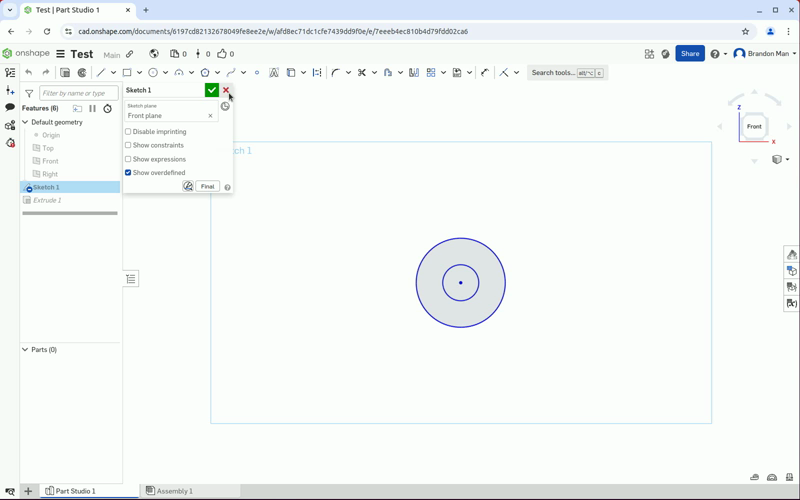
click(229, 92)
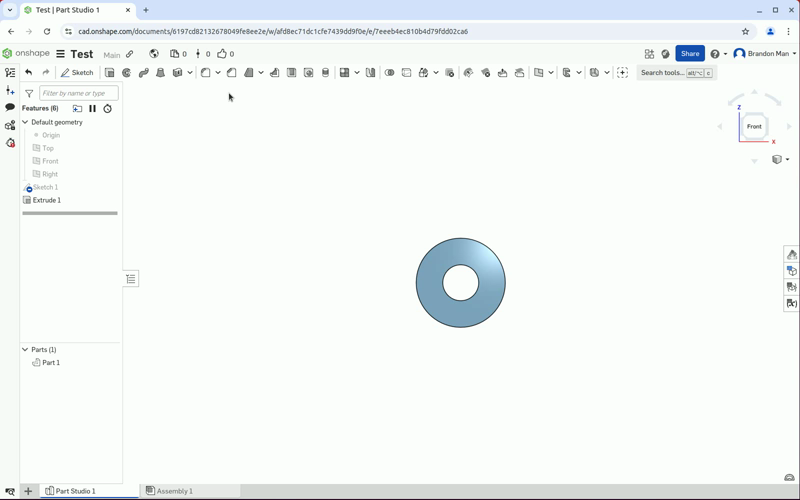
mouse_move(541, 75)
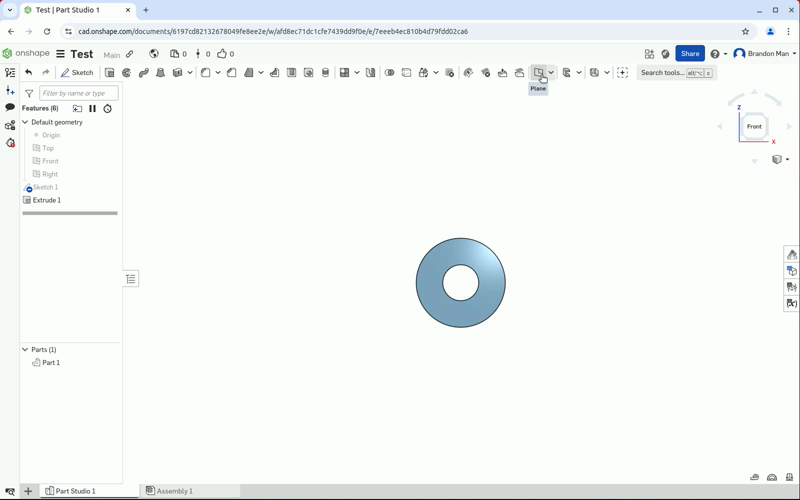
click(541, 75)
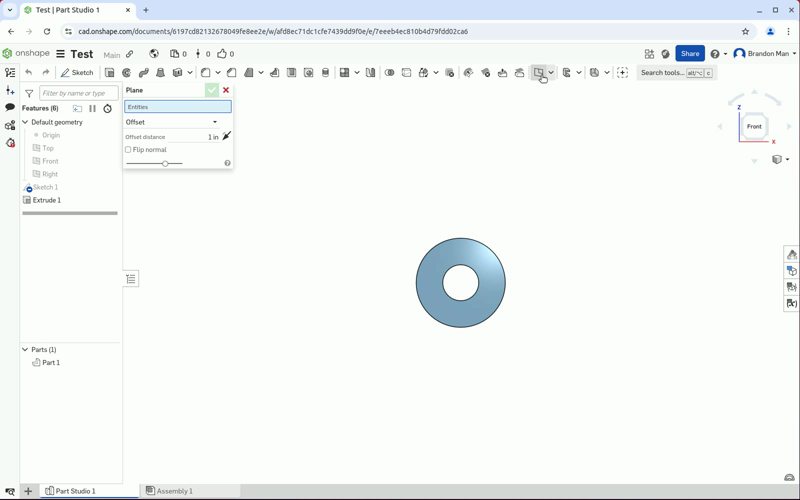
mouse_move(73, 163)
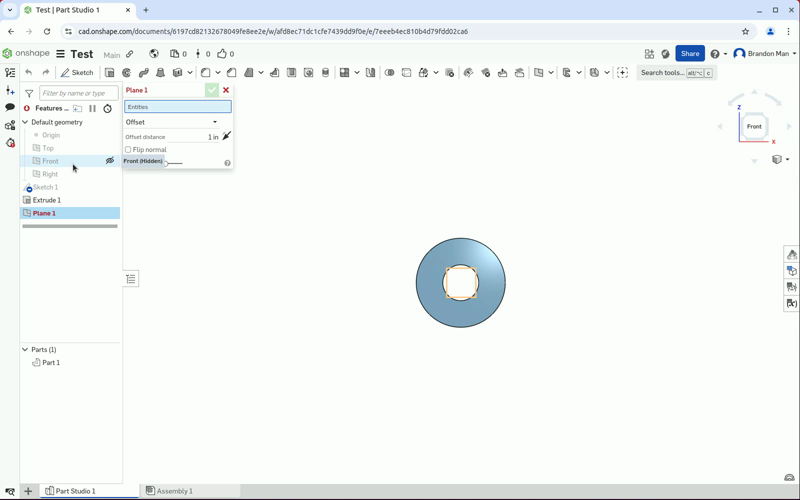
click(73, 163)
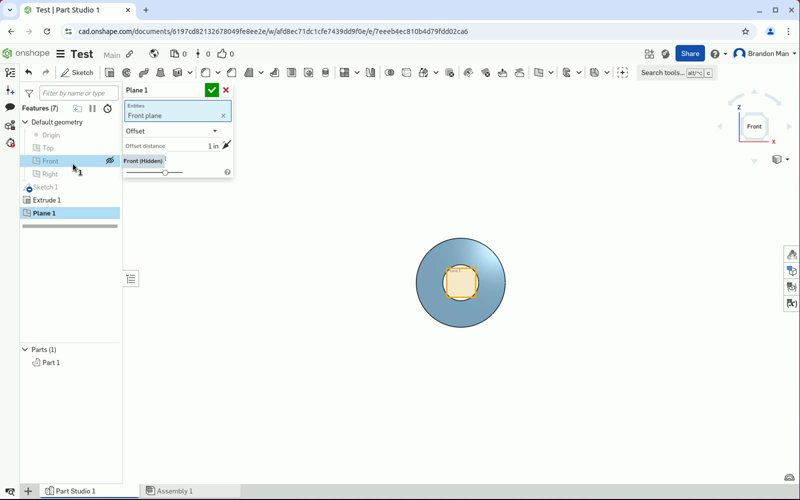
key(tab, 2)
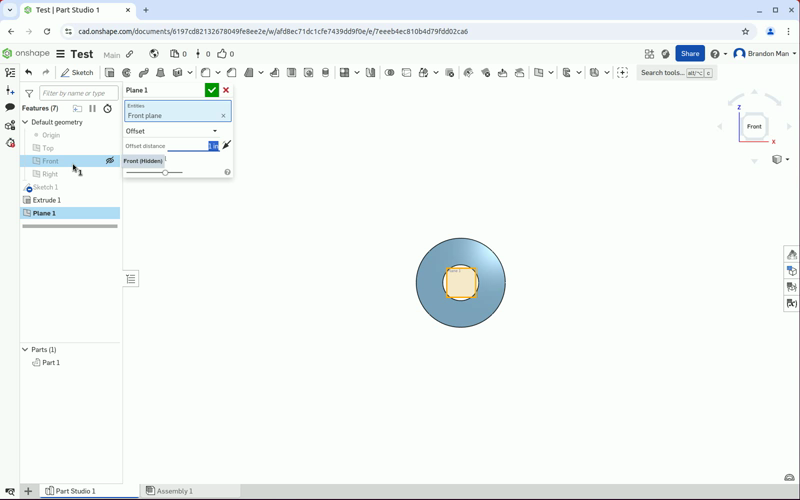
text(3.605)
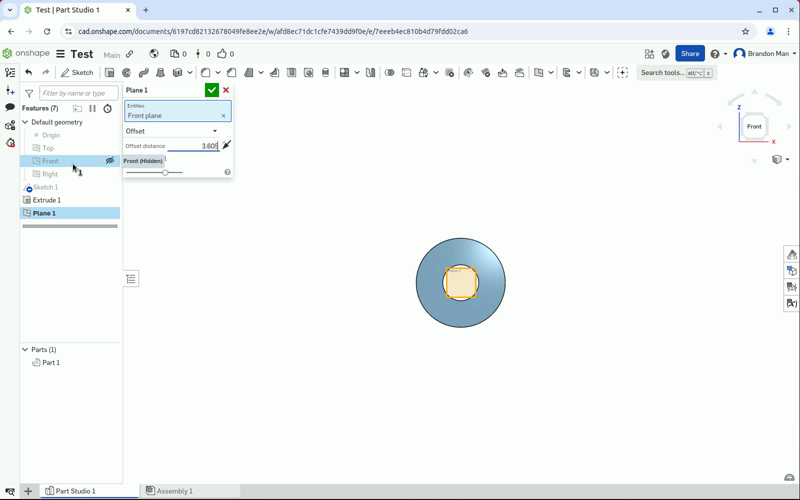
key(enter, 2)
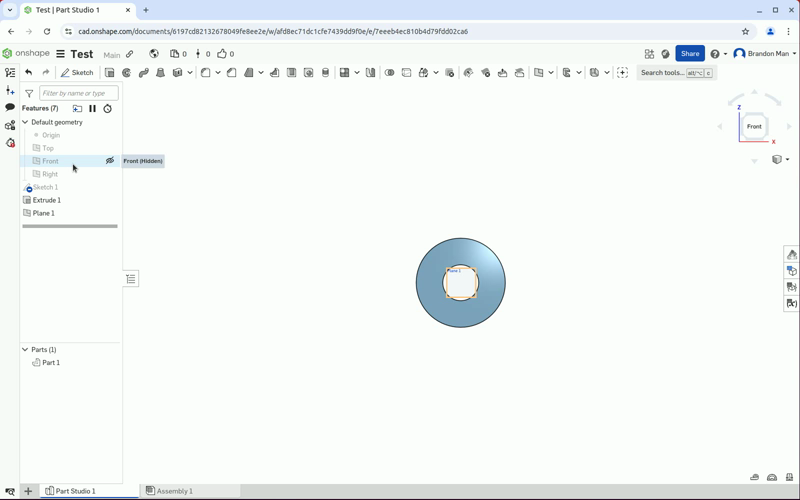
key(shift+s)
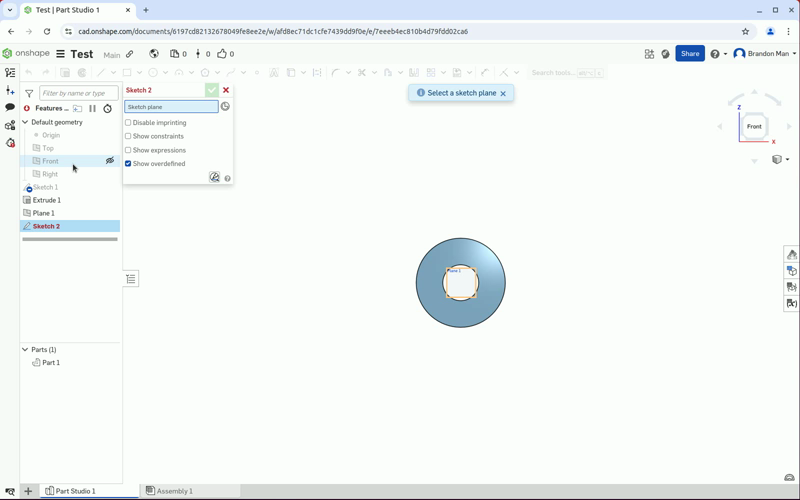
mouse_move(73, 215)
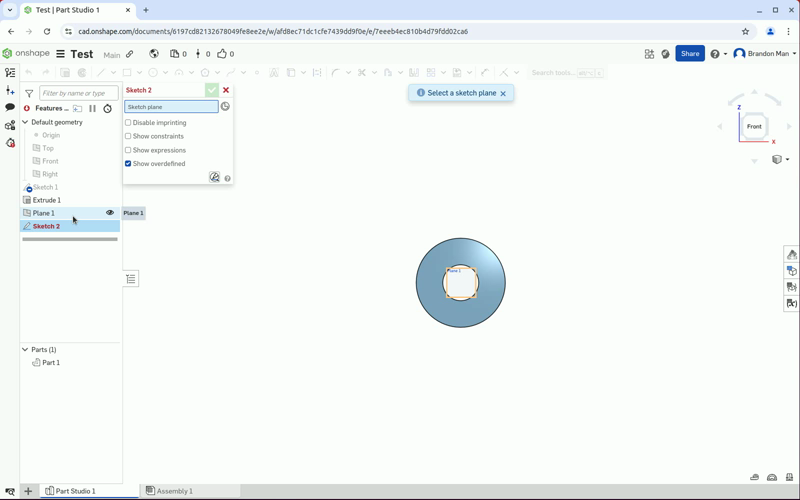
click(73, 215)
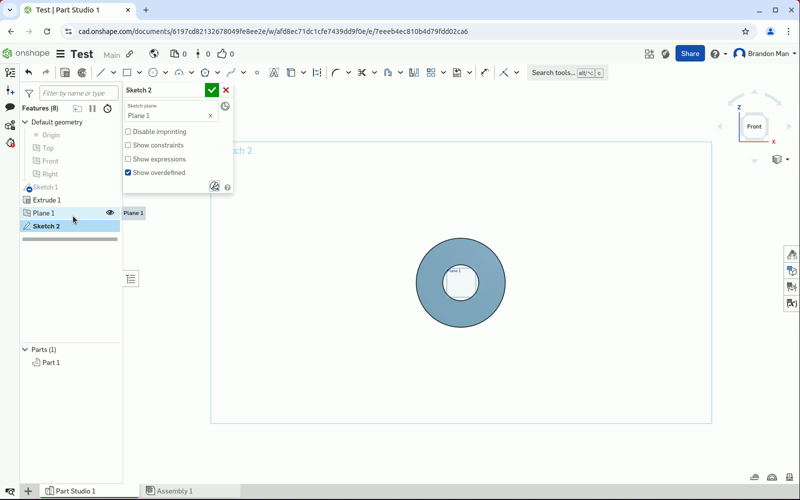
mouse_move(73, 352)
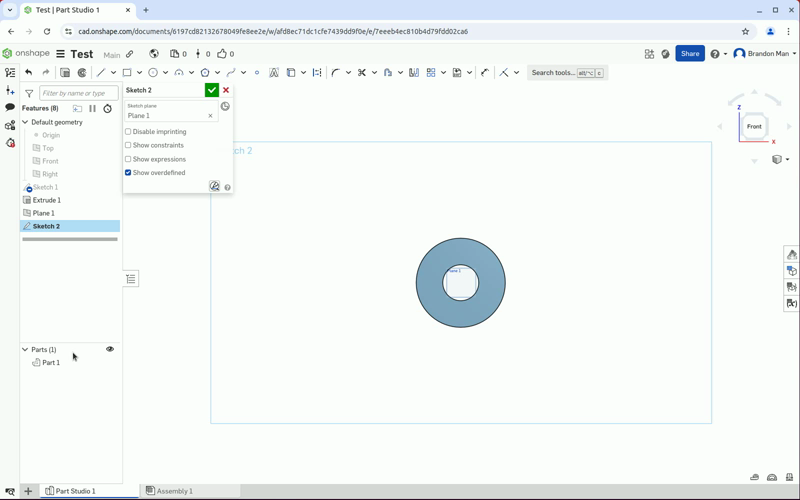
key(y)
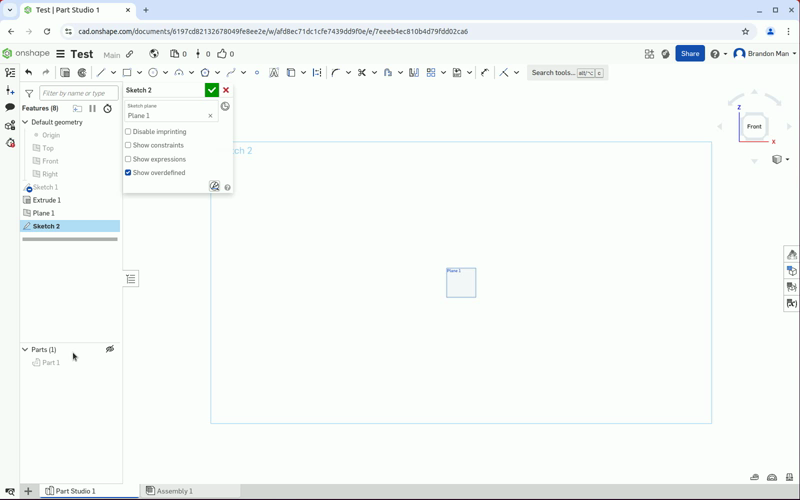
key(c)
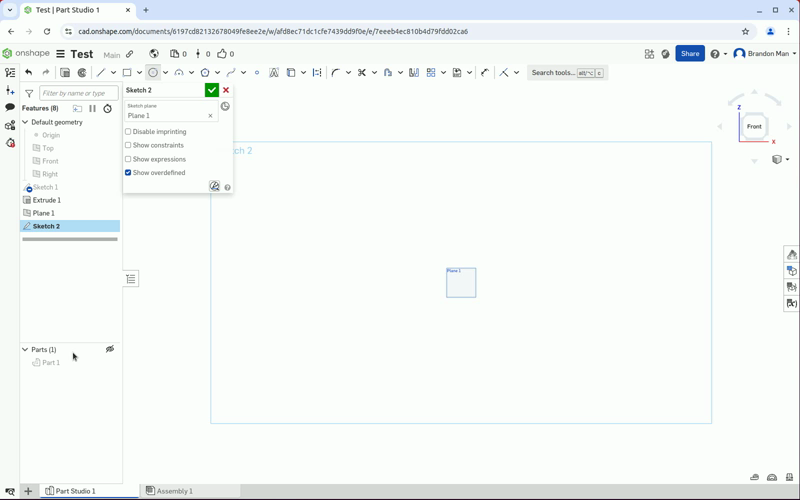
key_down(shift)
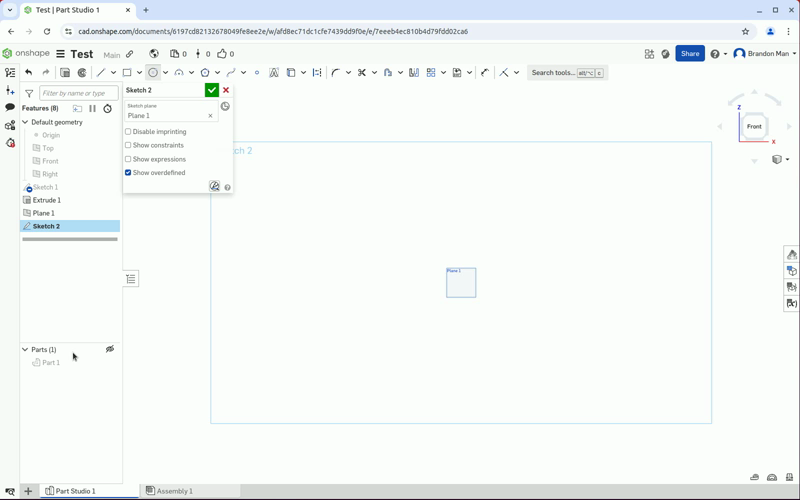
mouse_move(460, 282)
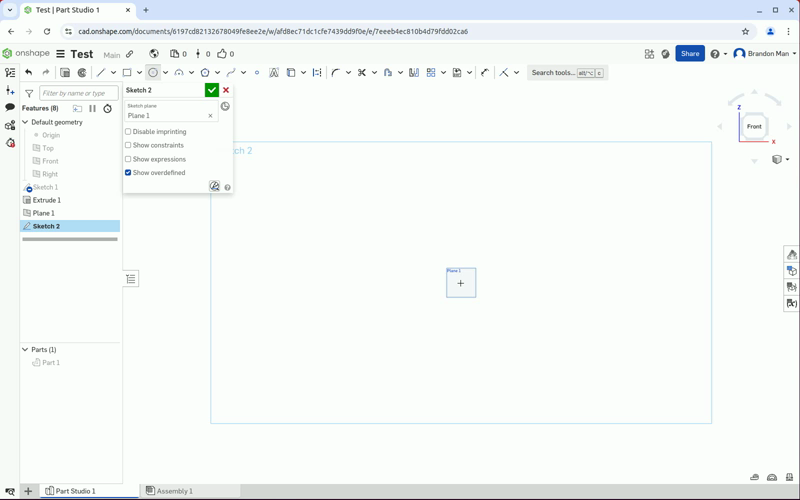
click(460, 282)
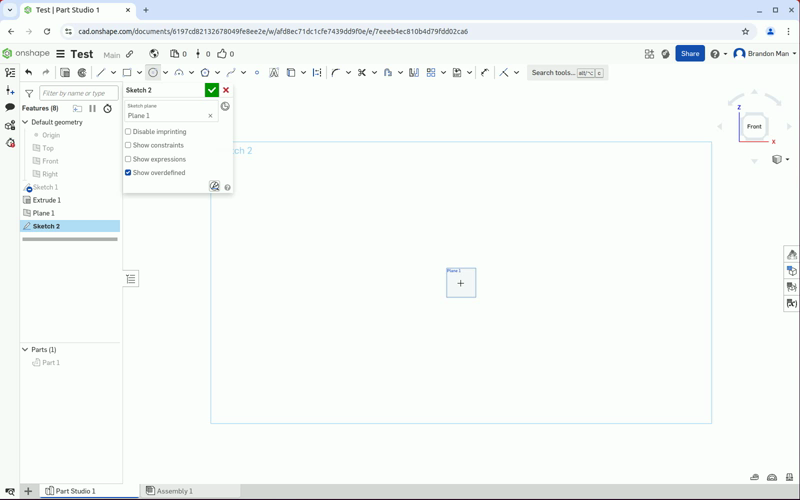
key_up(shift)
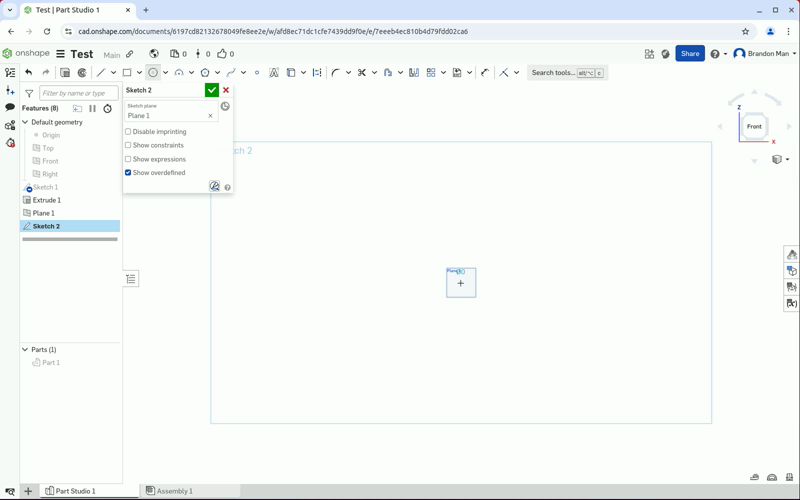
mouse_move(492, 282)
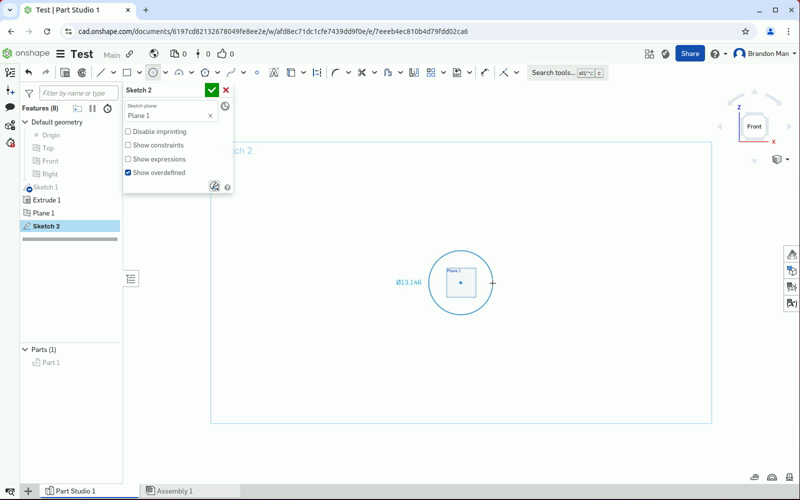
click(492, 282)
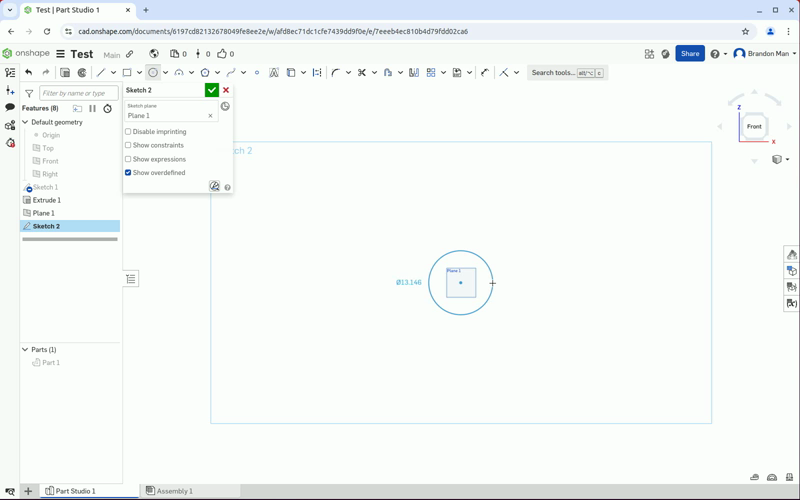
key(esc)
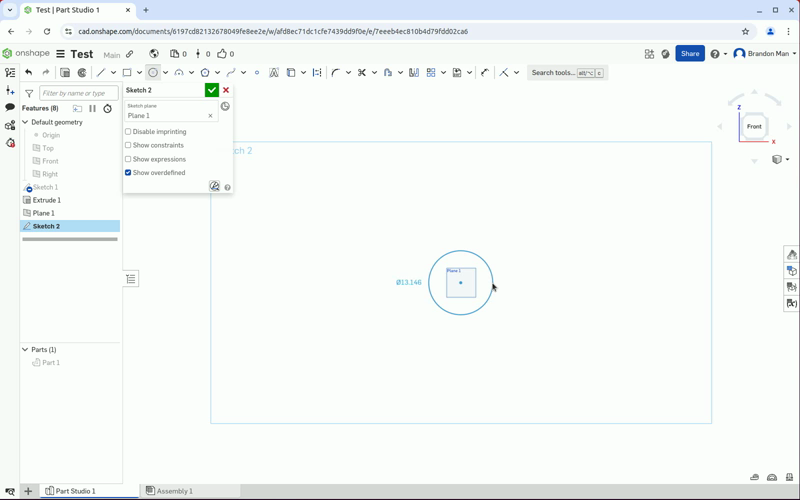
key(c)
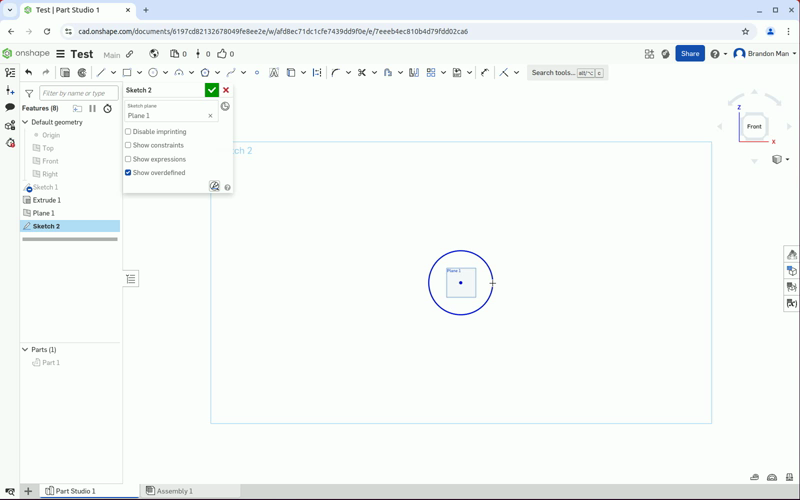
key_down(shift)
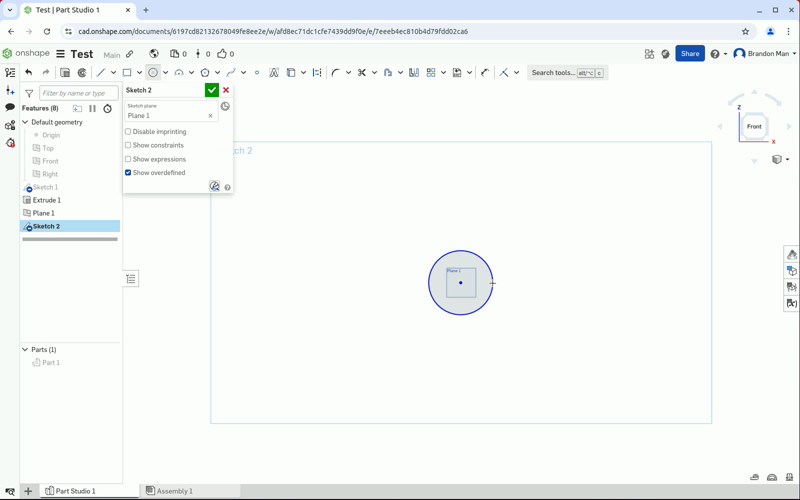
mouse_move(460, 282)
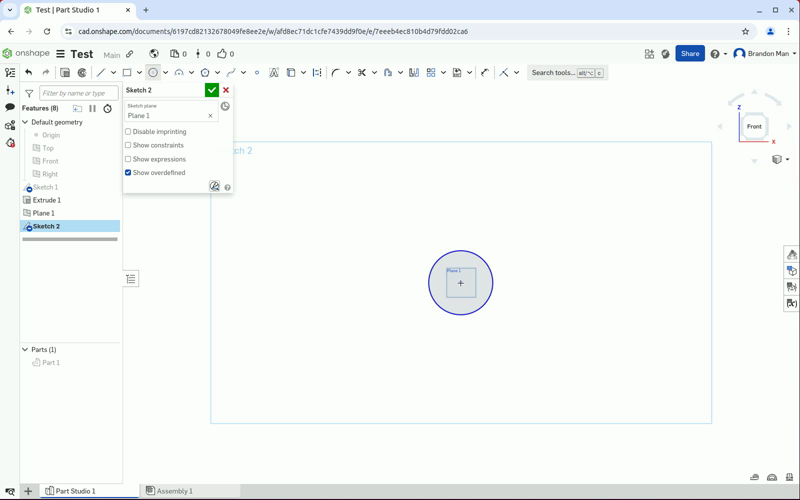
click(460, 282)
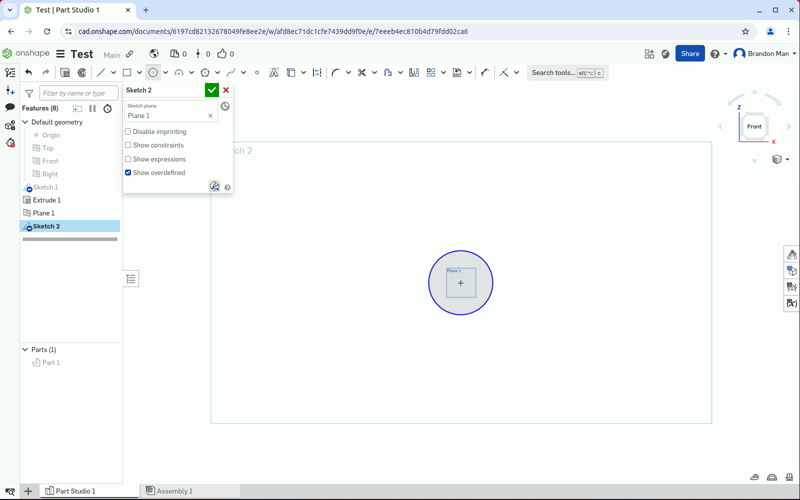
key_up(shift)
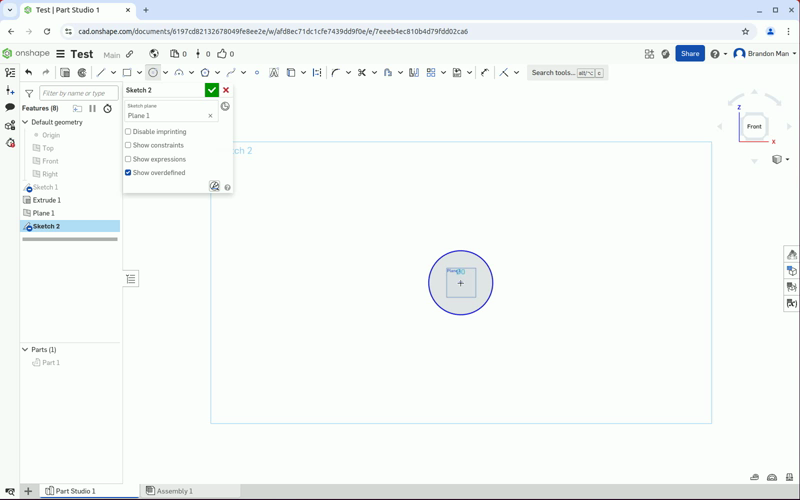
mouse_move(478, 282)
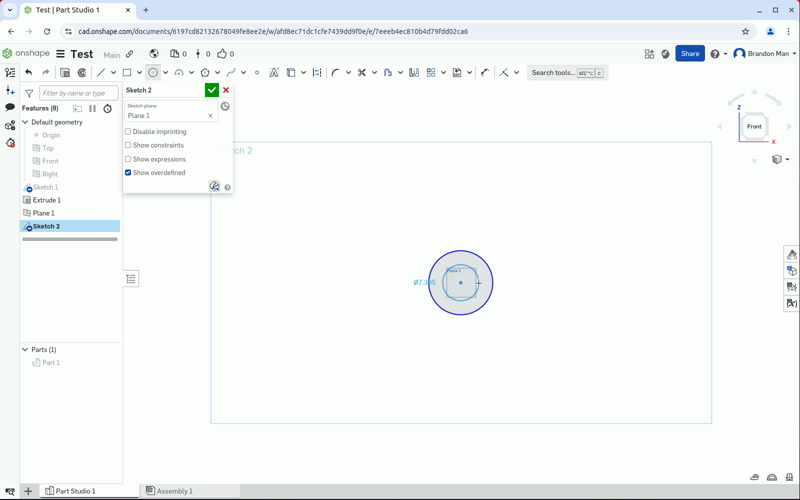
click(478, 282)
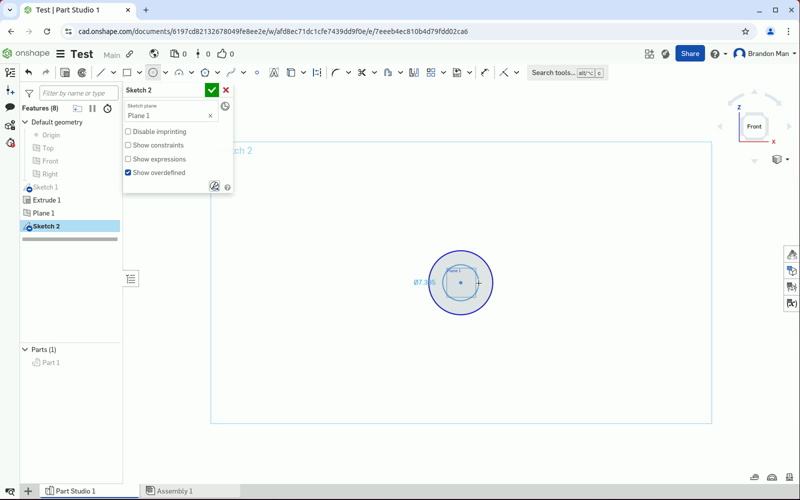
key(esc)
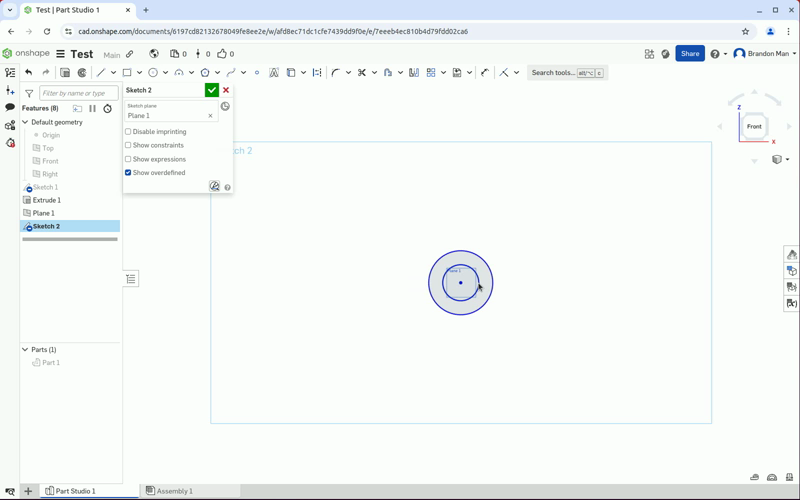
mouse_move(478, 296)
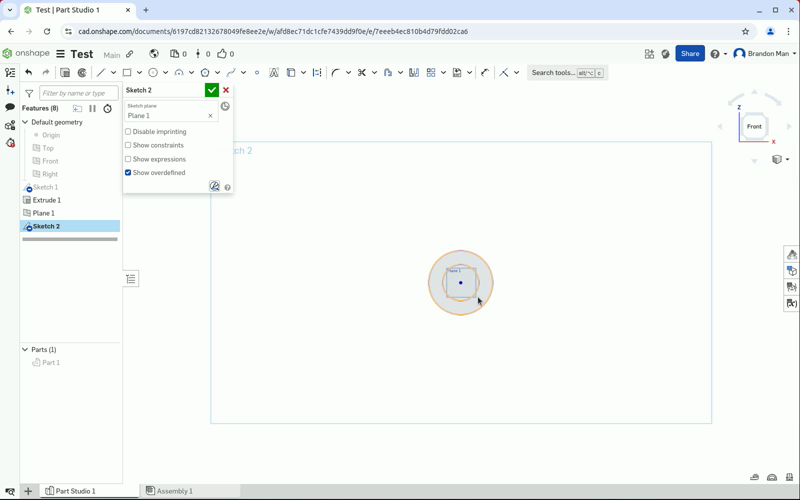
click(478, 296)
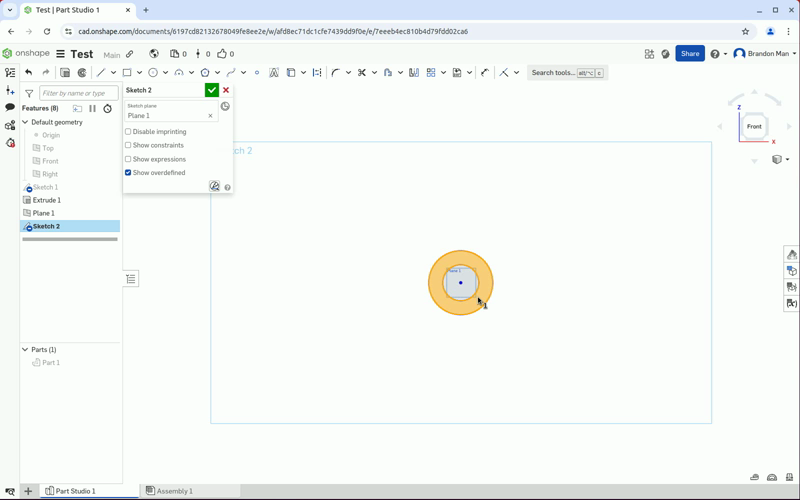
mouse_move(73, 352)
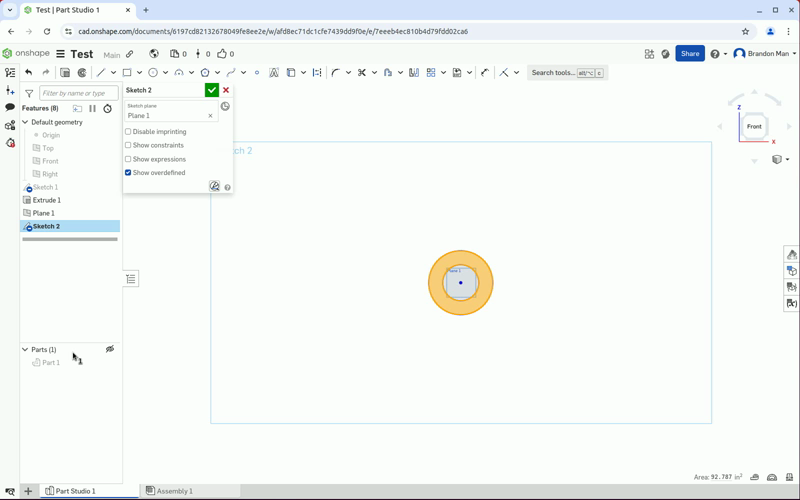
key(shift+y)
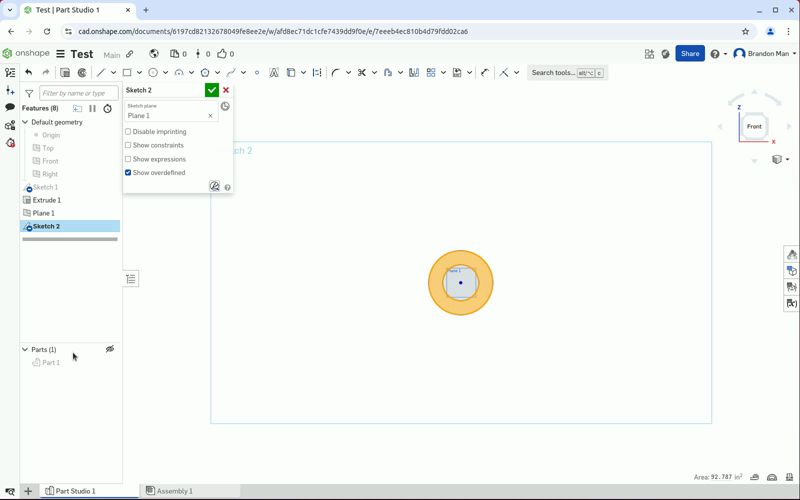
key(shift+e)
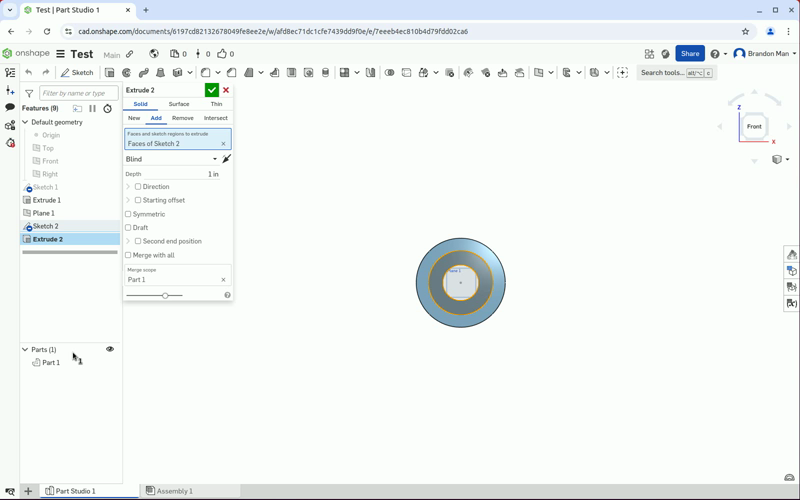
mouse_move(143, 106)
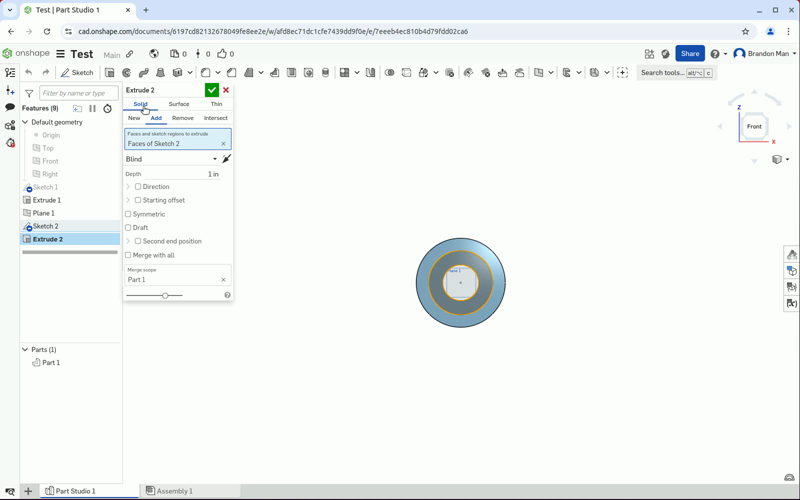
click(143, 106)
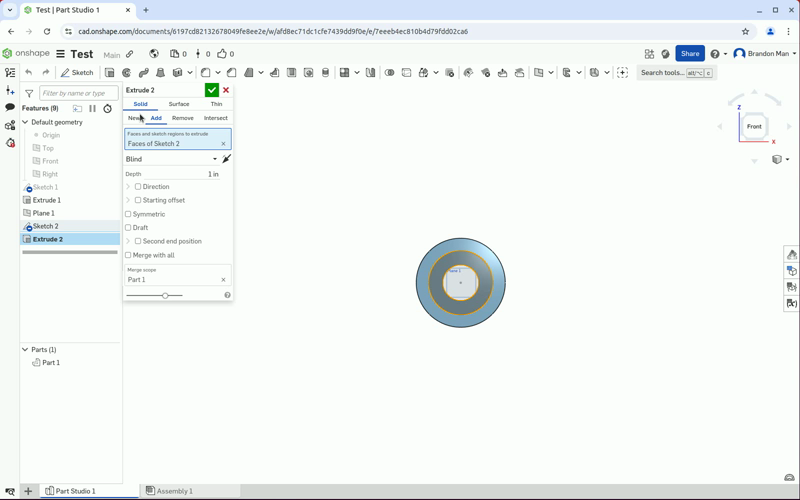
mouse_move(137, 120)
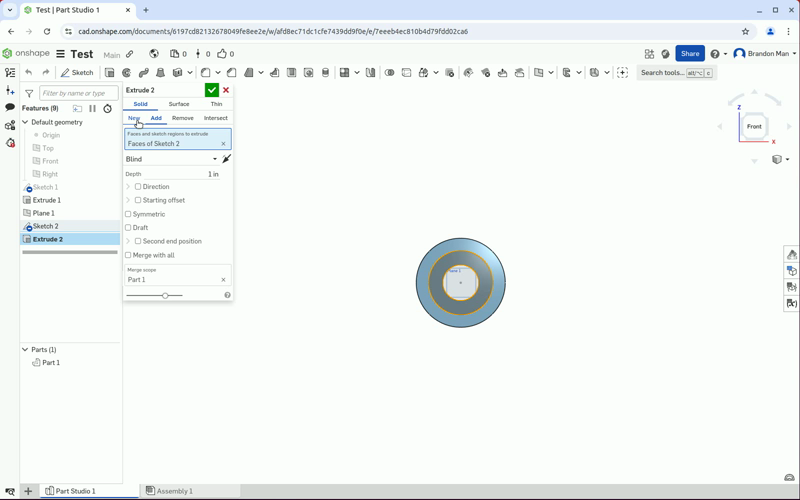
click(137, 120)
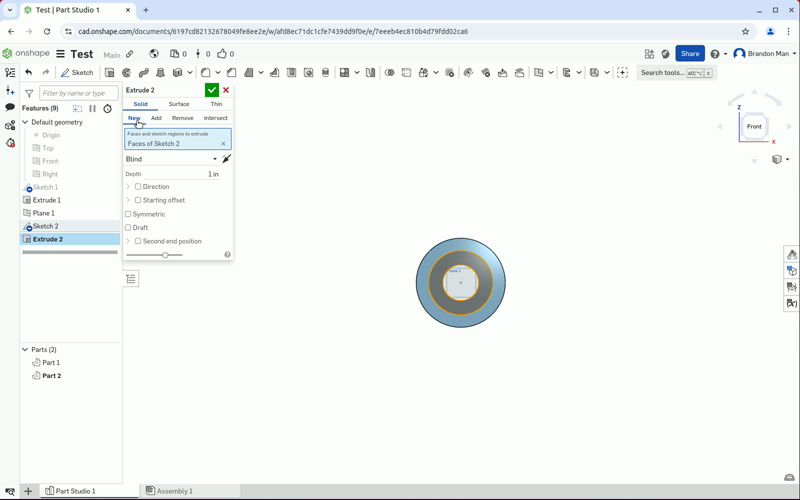
key(tab, 4)
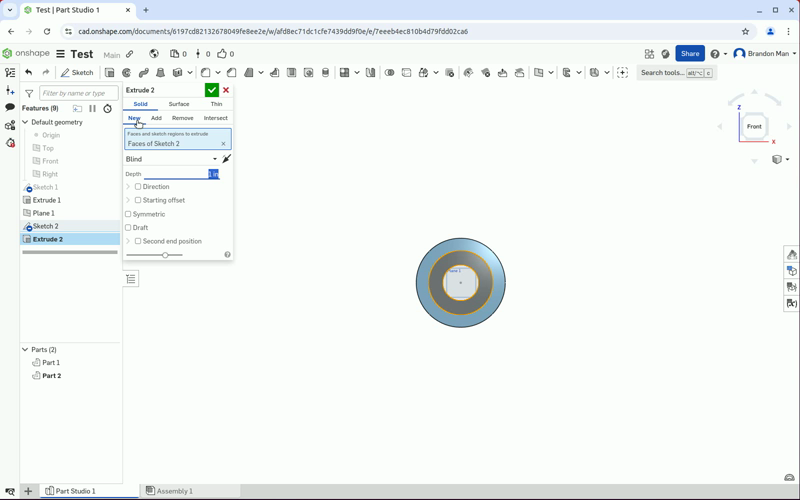
text(1.204)
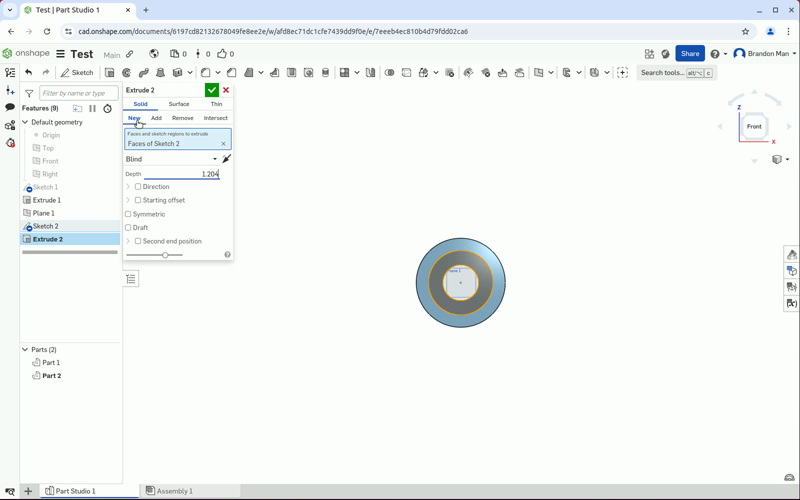
key(enter)
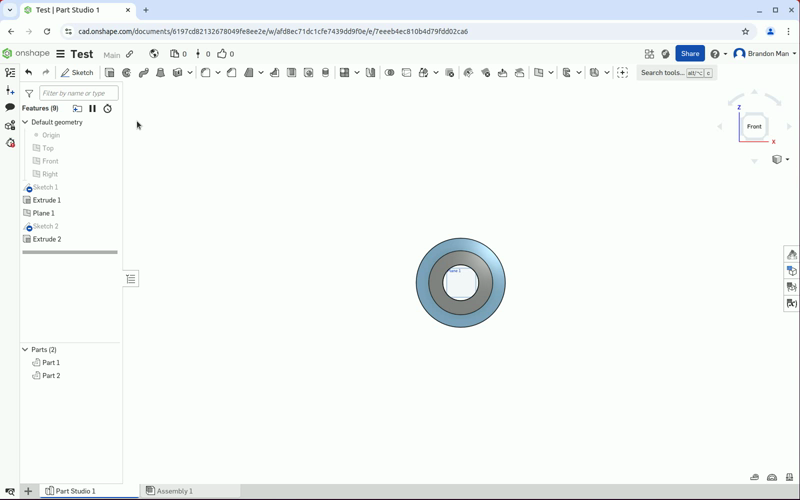
key(shift+h)
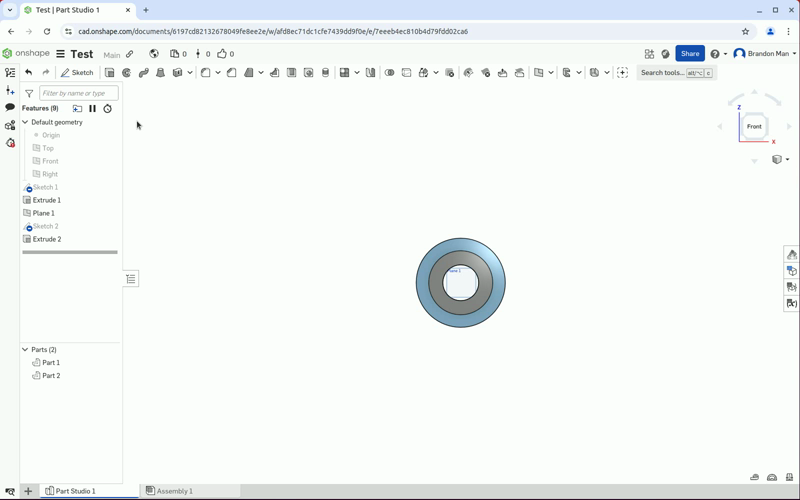
key(shift+h)
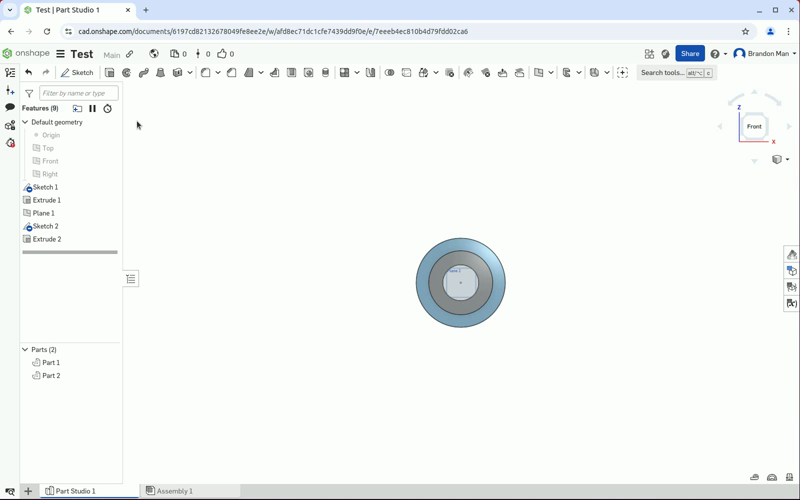
key(shift+7)
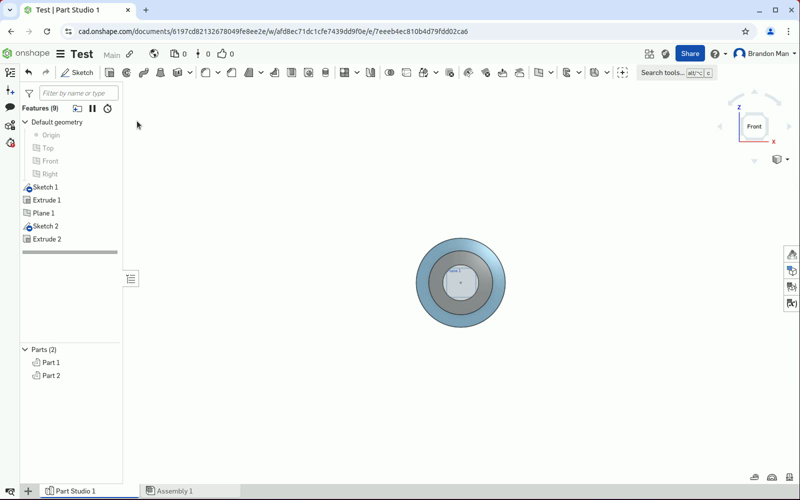
key(left, 2)
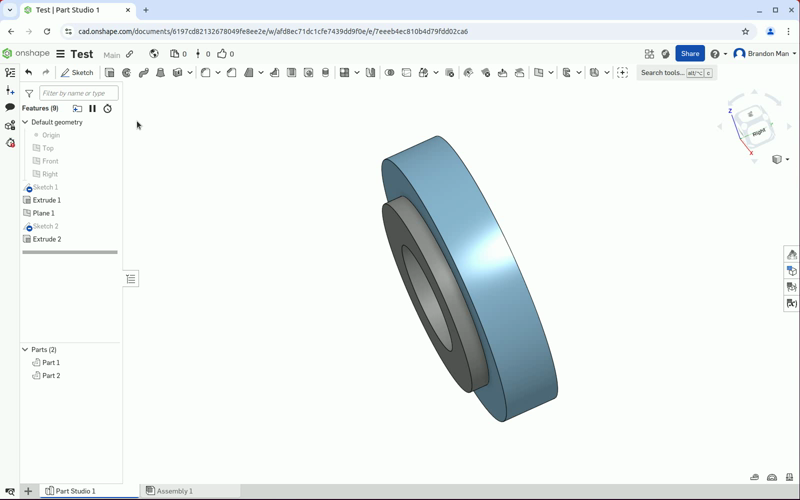
key(down, 2)
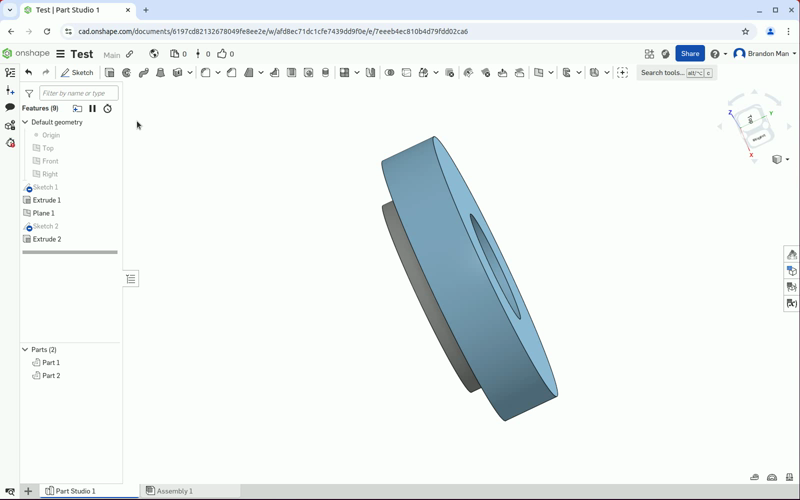
key(up, 2)
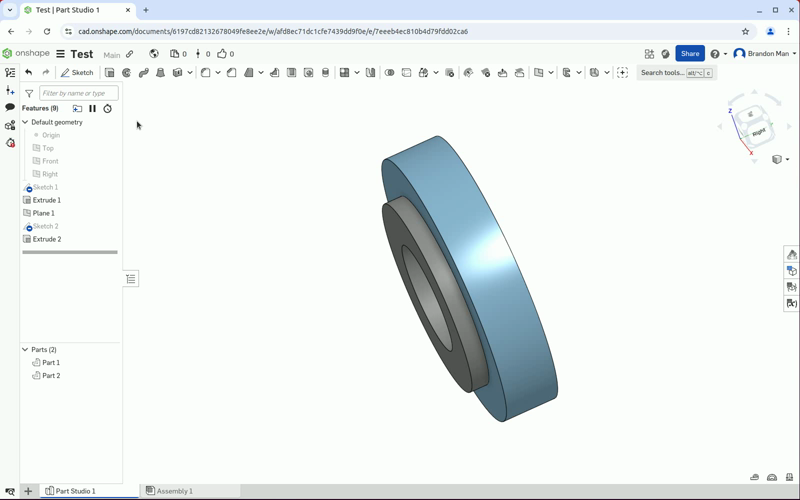
key(right, 2)
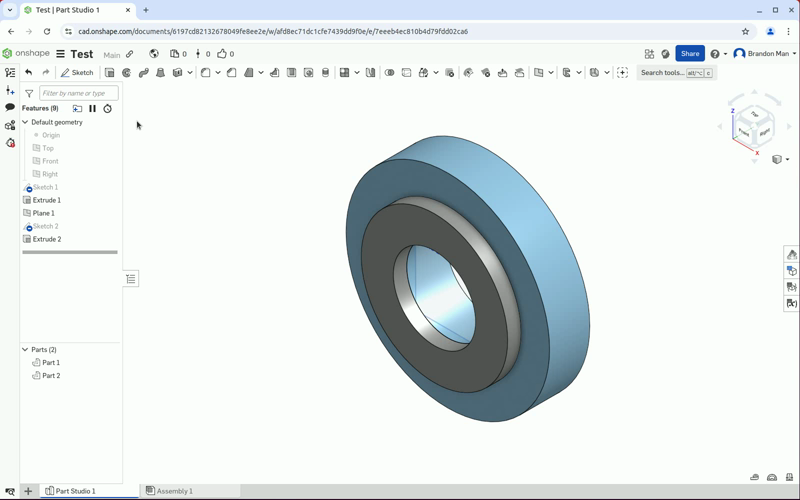
mouse_move(73, 189)
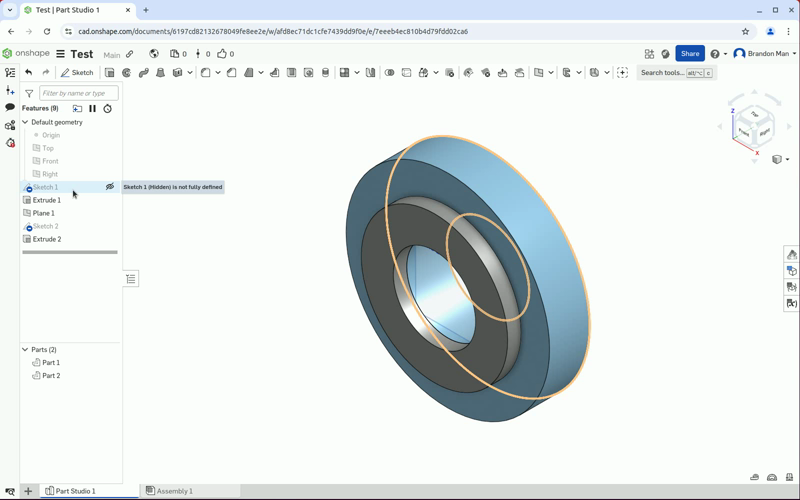
click(73, 189)